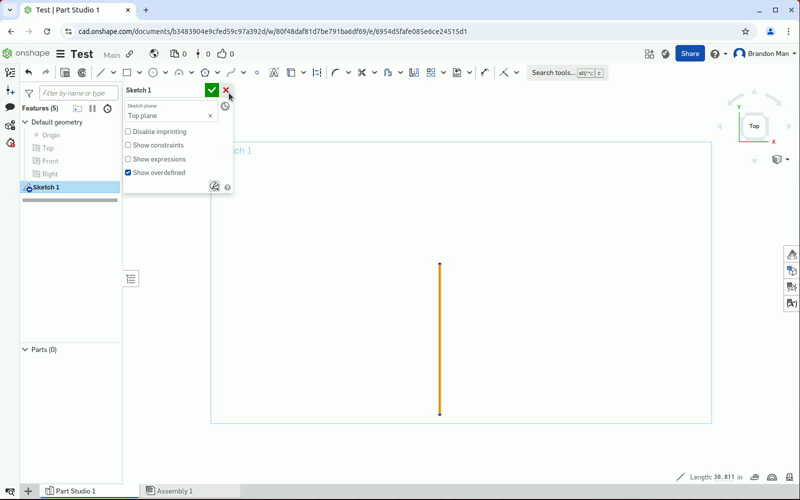
key(shift+h)
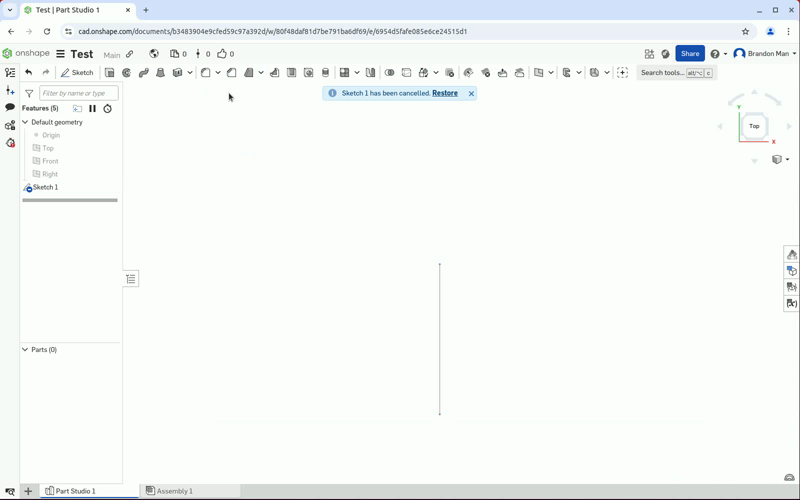
key(shift+s)
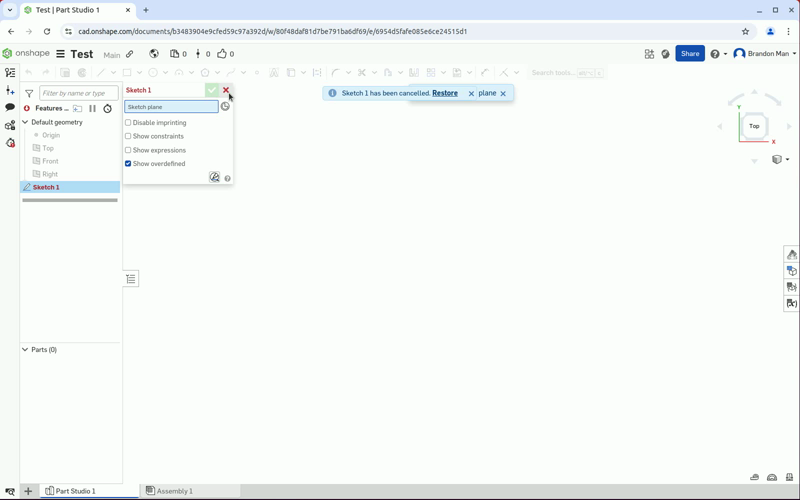
mouse_move(73, 150)
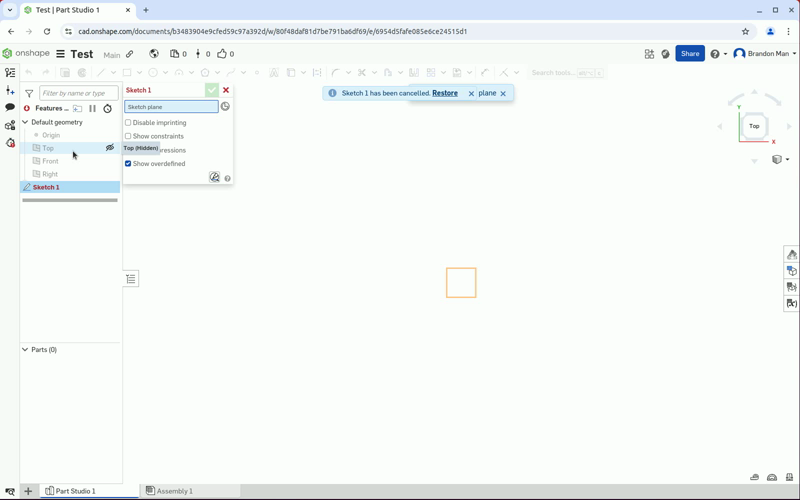
click(73, 150)
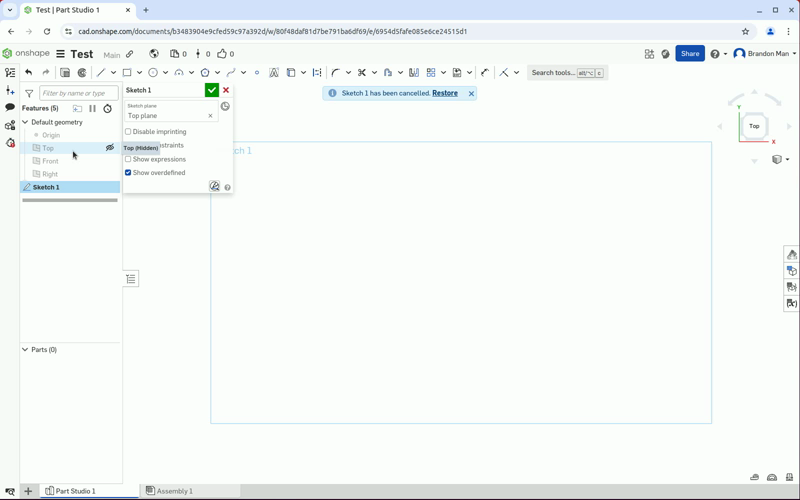
mouse_move(73, 352)
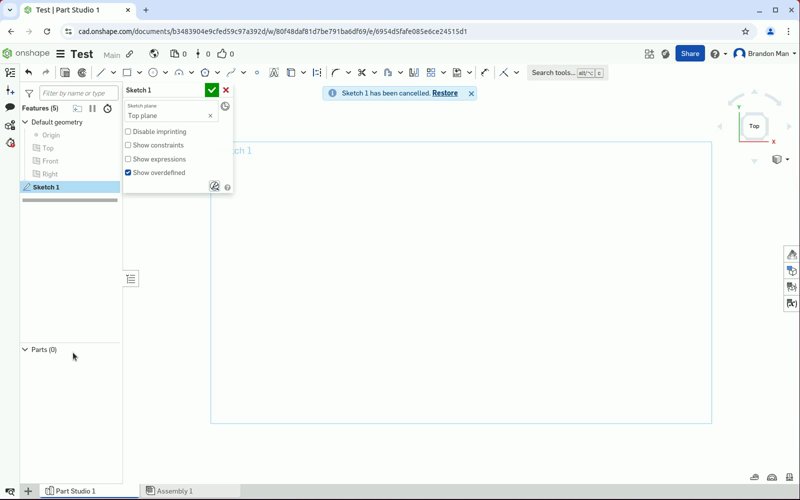
key(y)
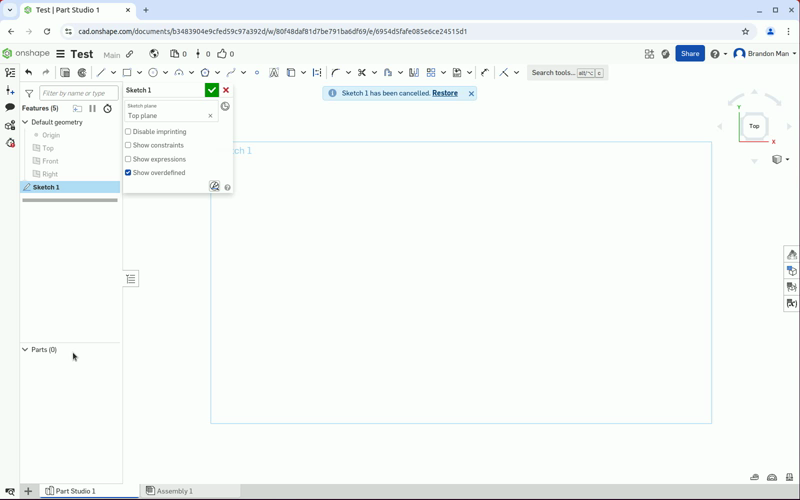
key(c)
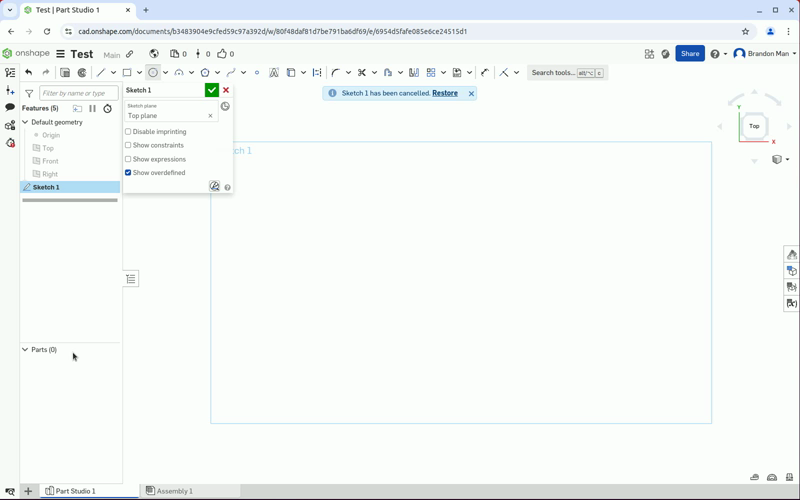
key_down(shift)
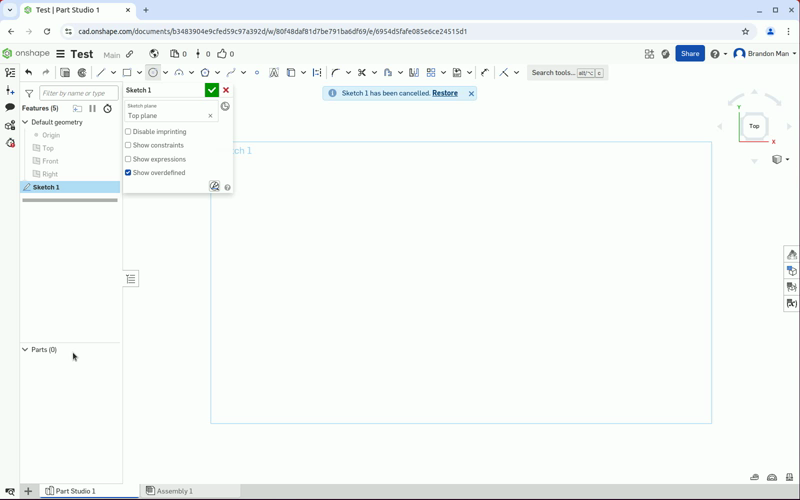
mouse_move(461, 282)
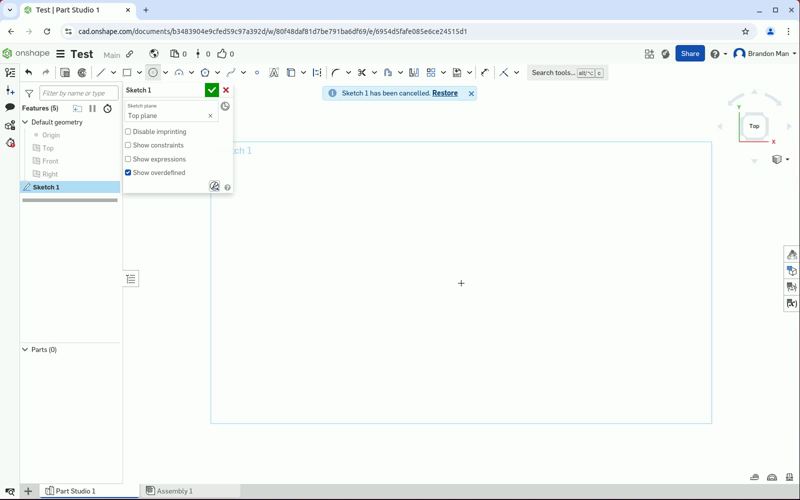
click(461, 282)
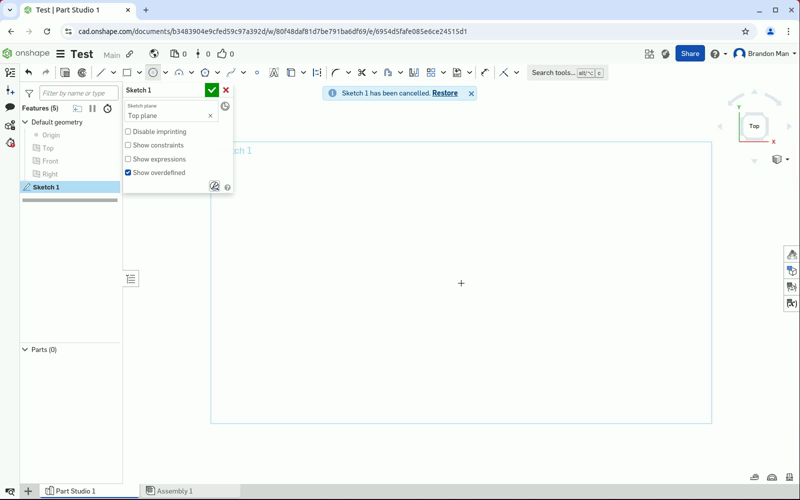
key_up(shift)
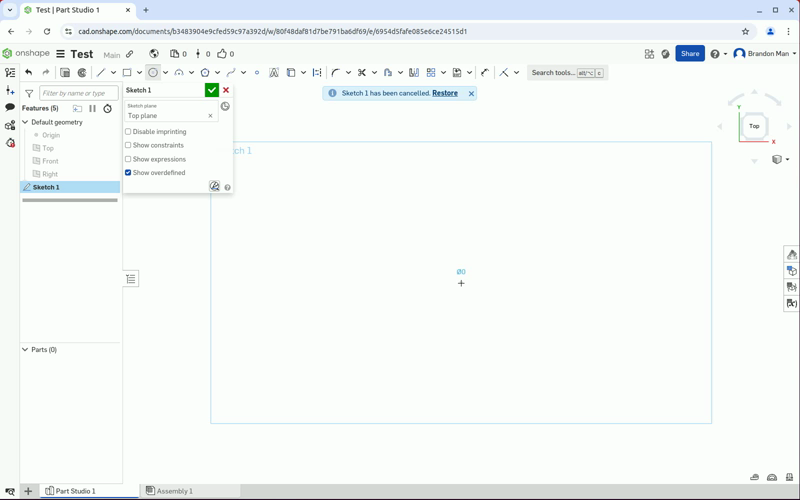
mouse_move(574, 282)
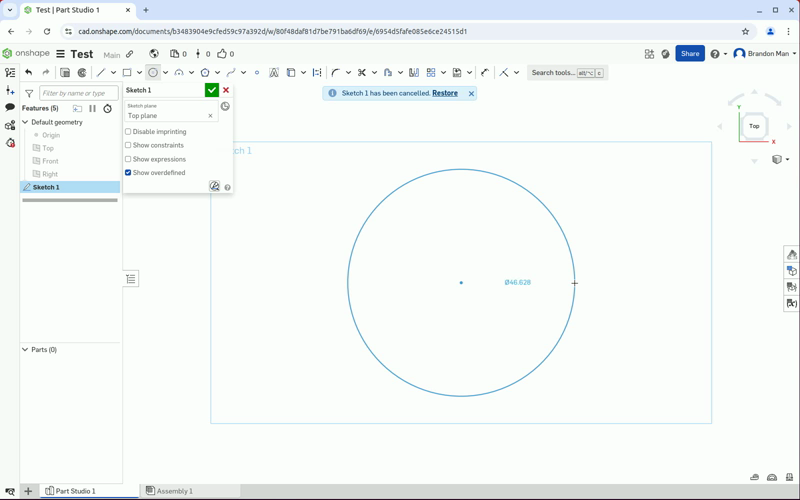
click(574, 282)
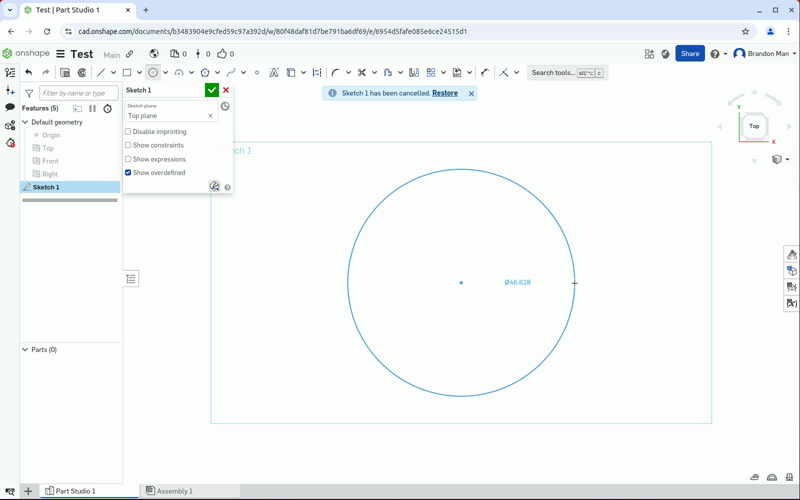
key(esc)
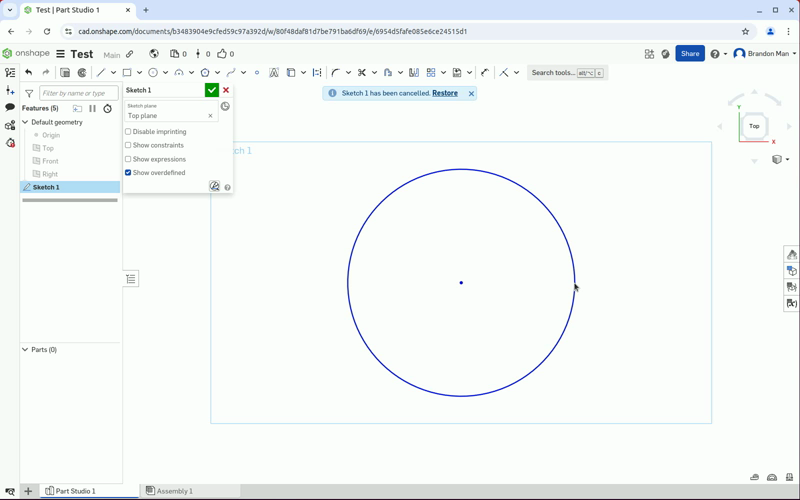
mouse_move(470, 326)
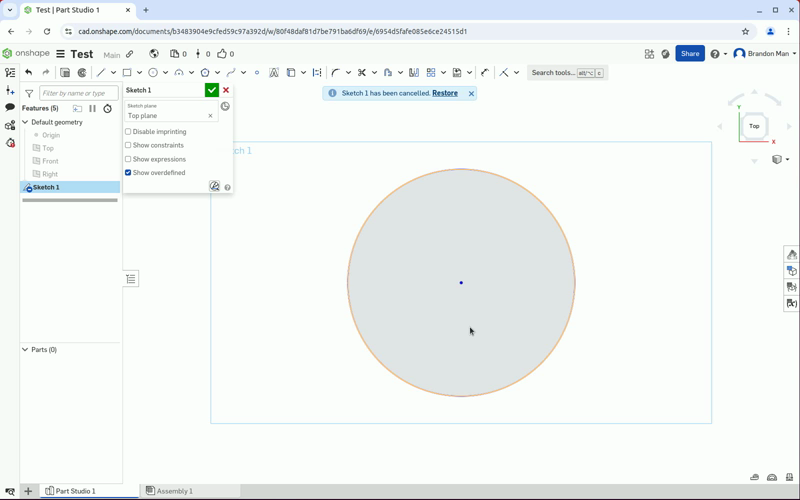
click(470, 326)
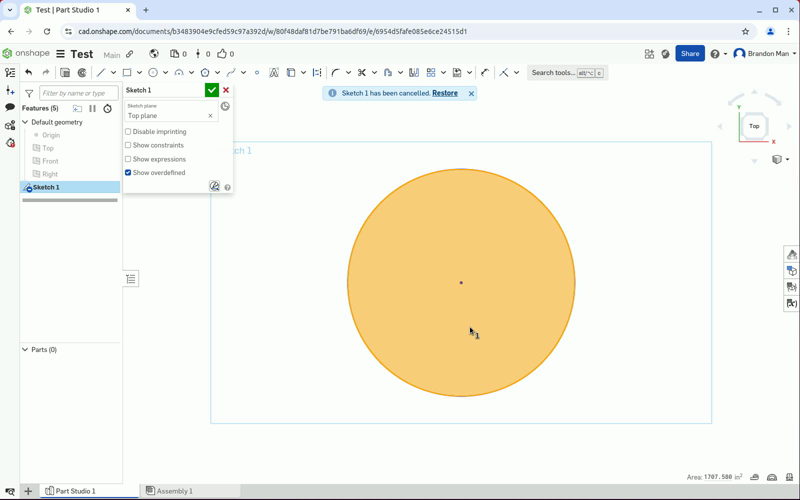
mouse_move(73, 352)
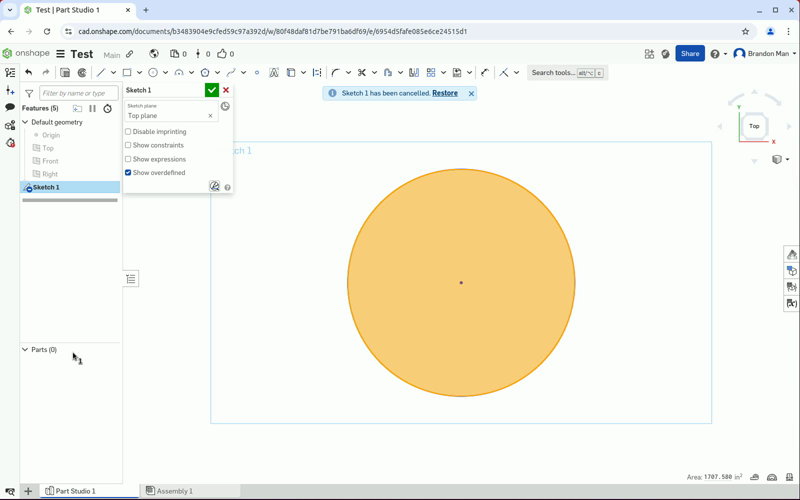
key(shift+y)
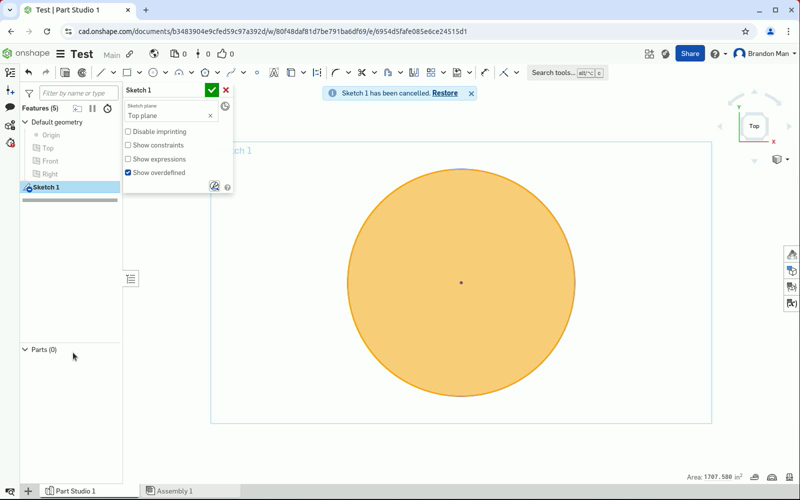
key(shift+e)
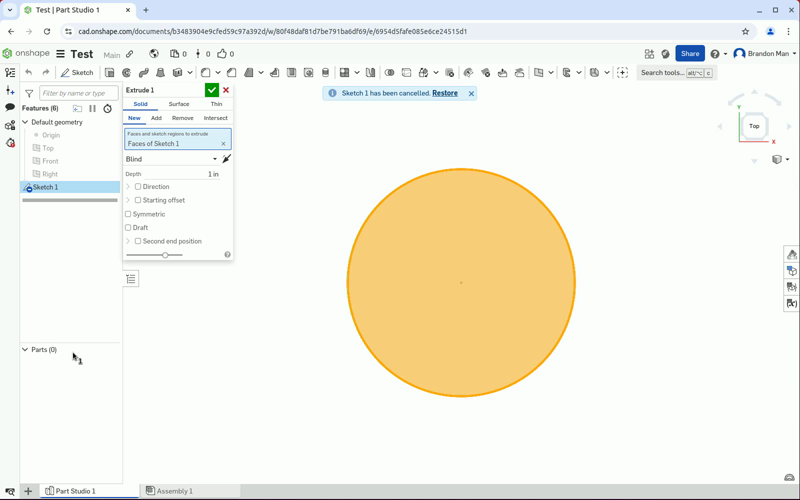
mouse_move(143, 106)
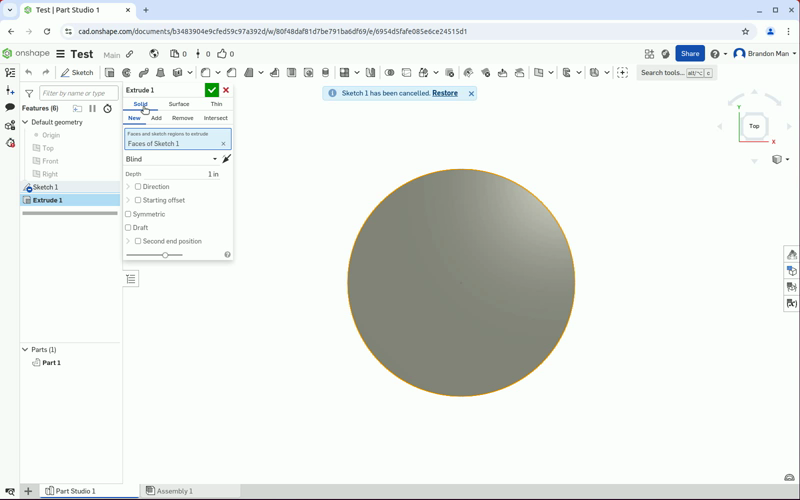
click(143, 106)
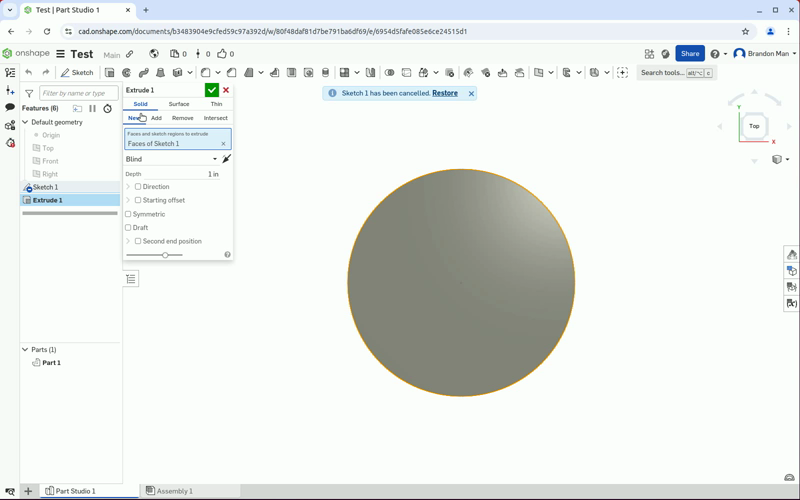
mouse_move(137, 120)
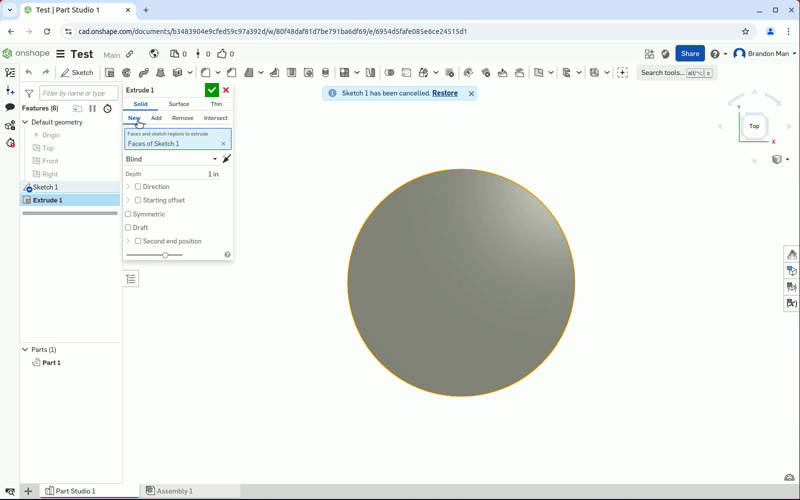
click(137, 120)
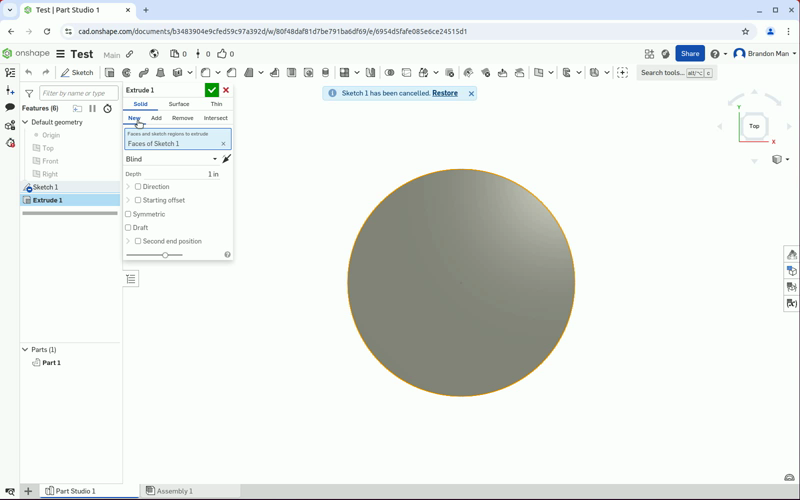
key(tab, 4)
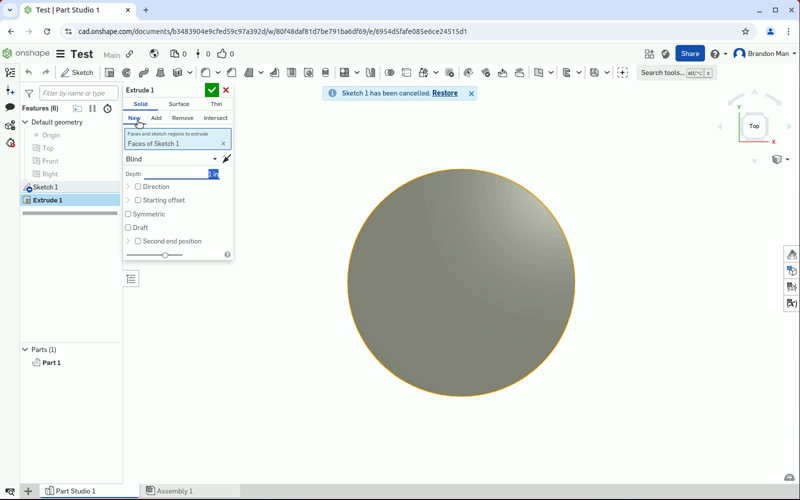
text(5.777)
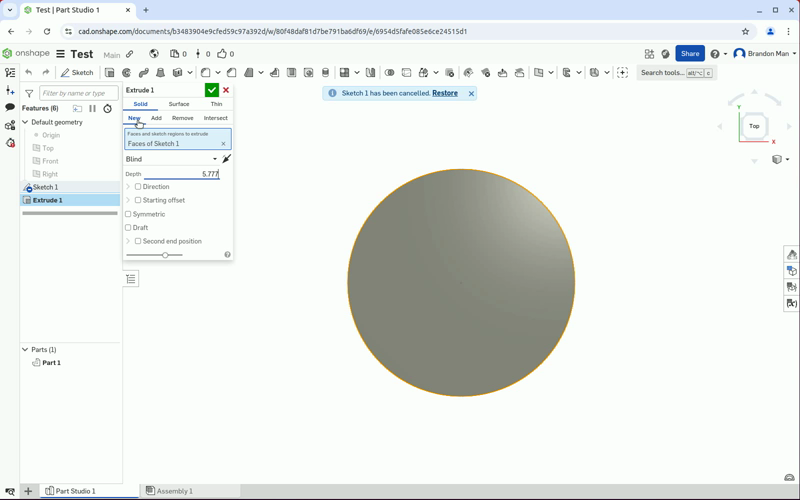
key(enter)
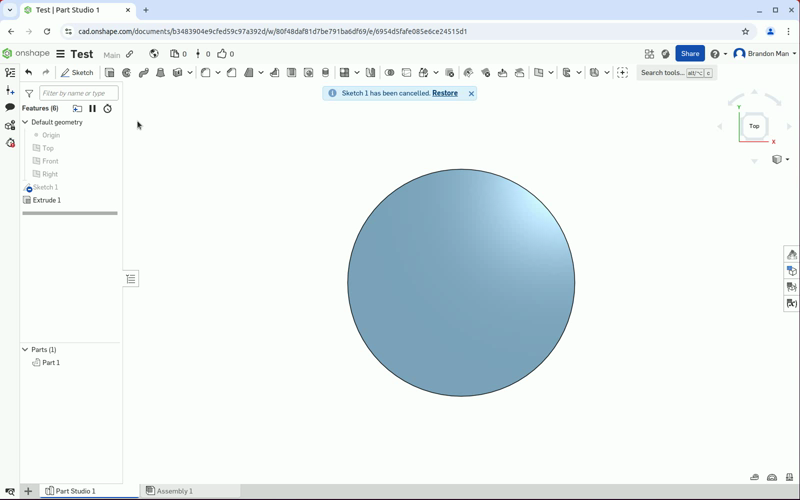
key(shift+h)
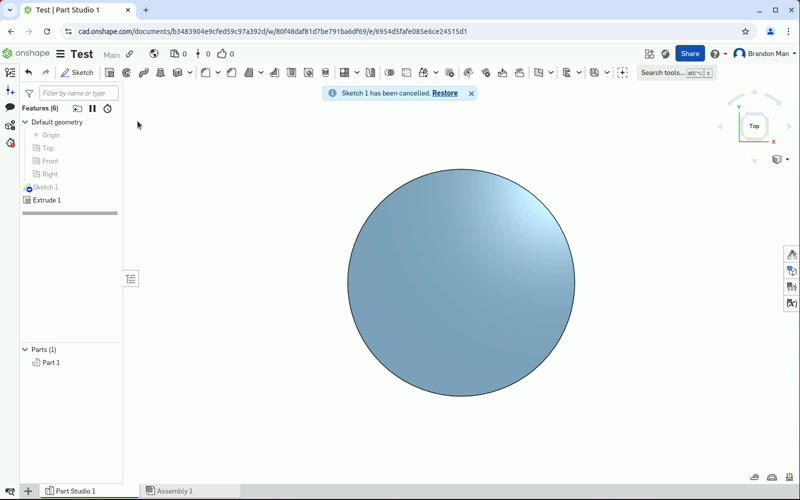
key(shift+h)
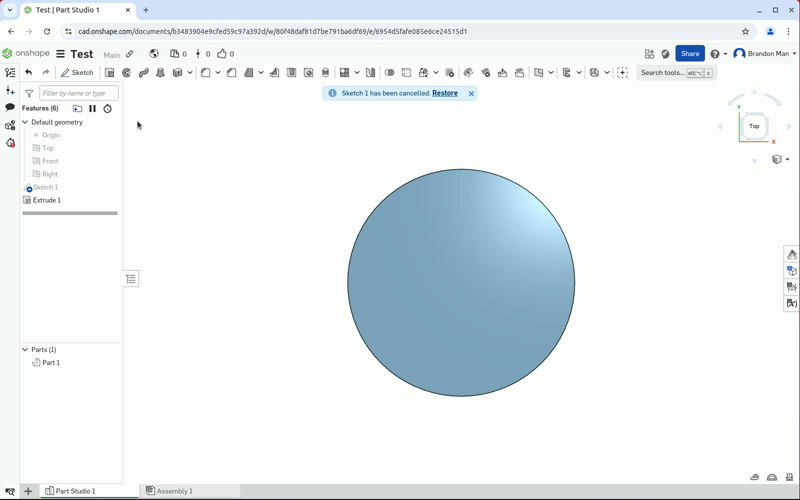
mouse_move(73, 189)
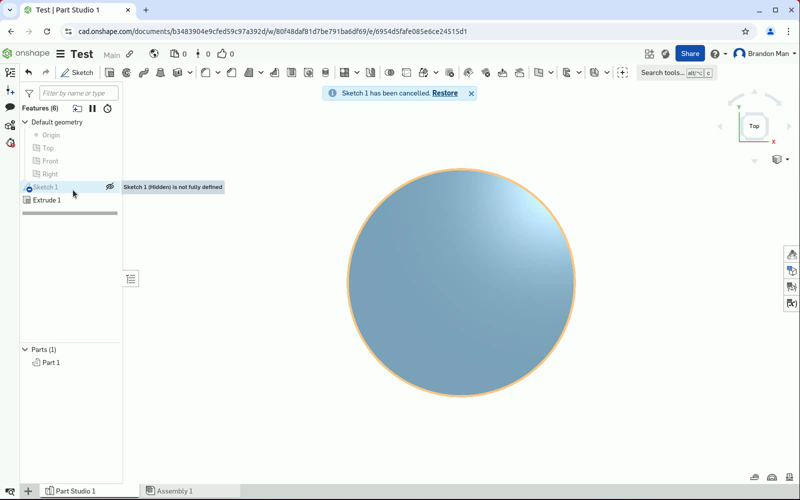
click(73, 189)
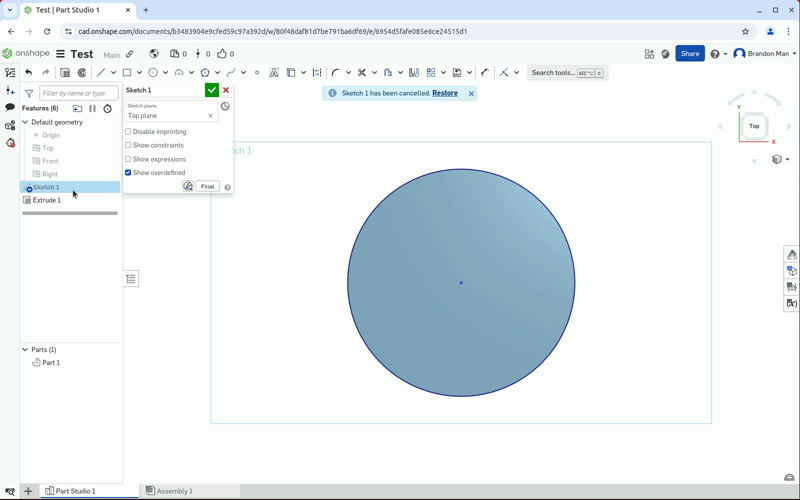
mouse_move(229, 92)
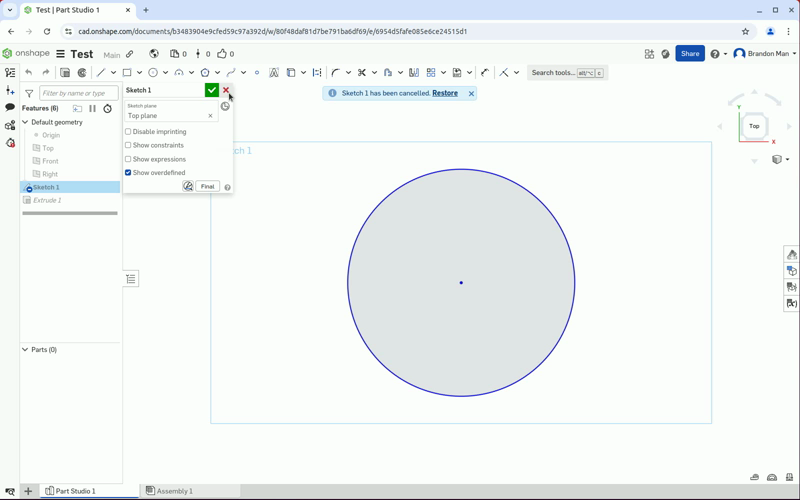
click(229, 92)
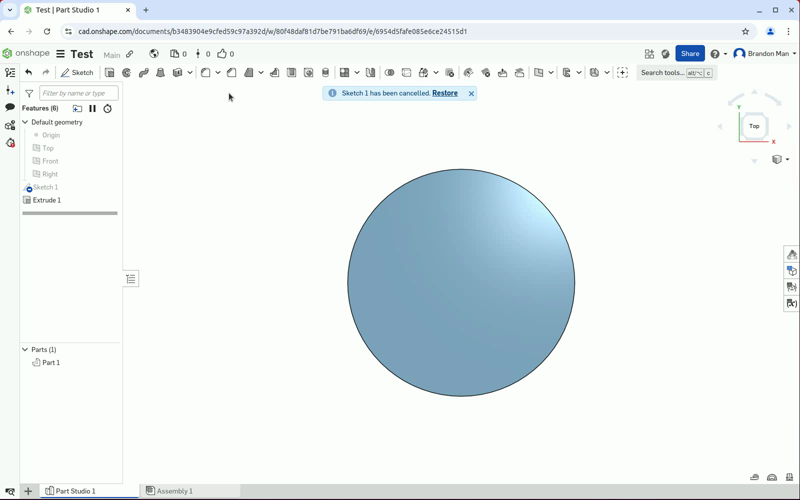
mouse_move(541, 75)
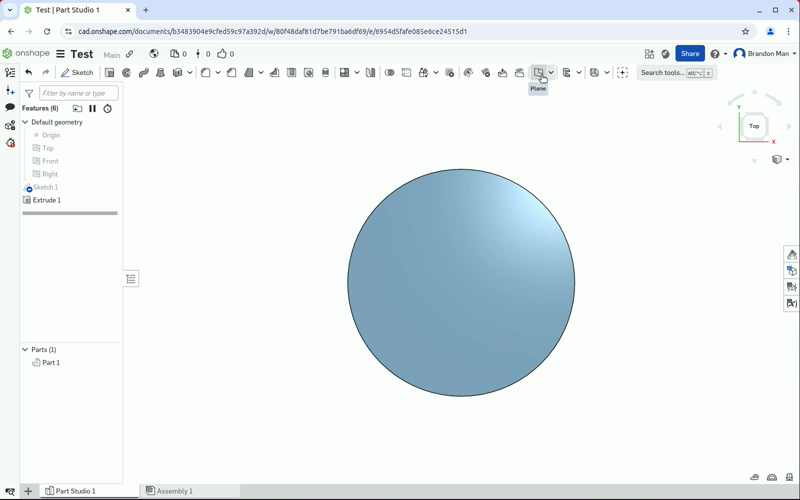
click(541, 75)
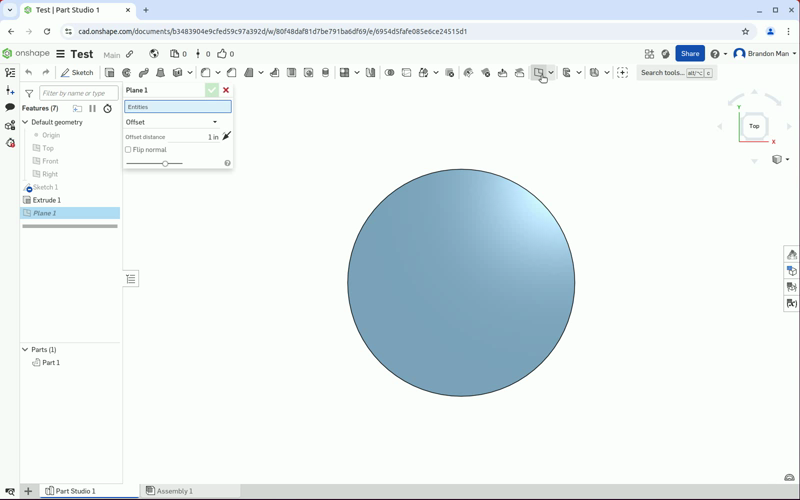
mouse_move(73, 150)
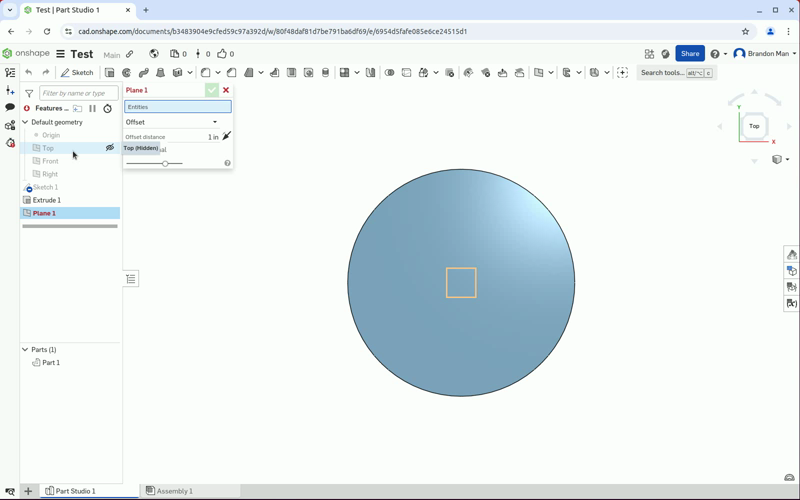
click(73, 150)
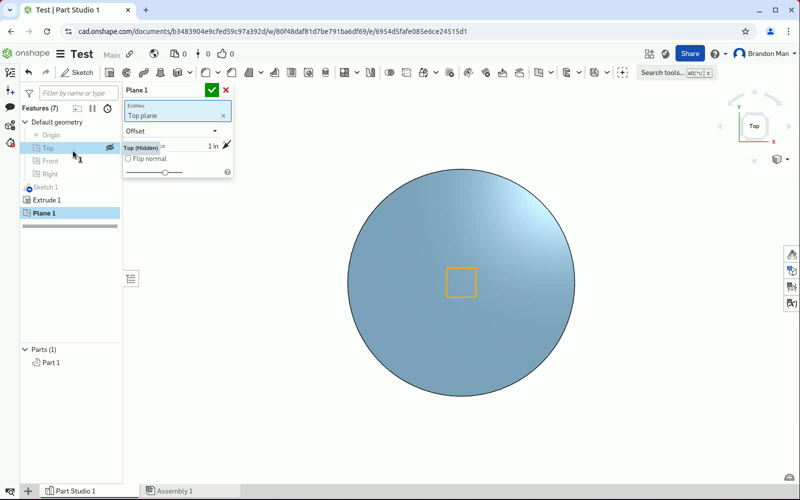
key(tab, 2)
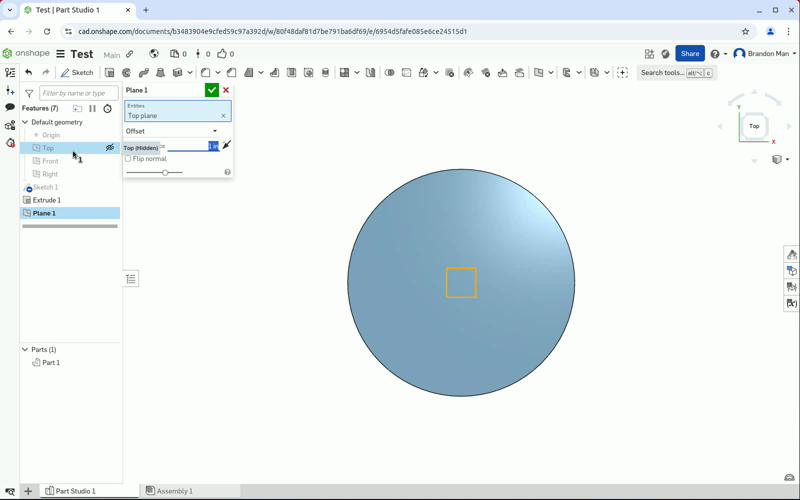
text(5.792)
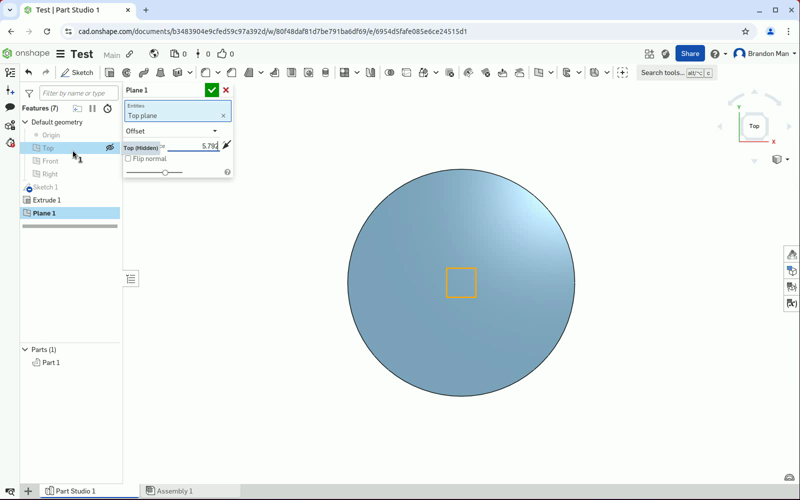
key(enter, 2)
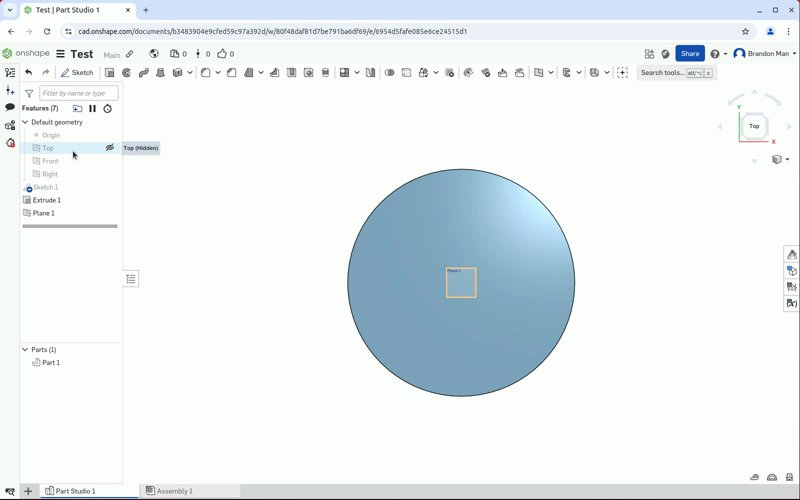
key(shift+s)
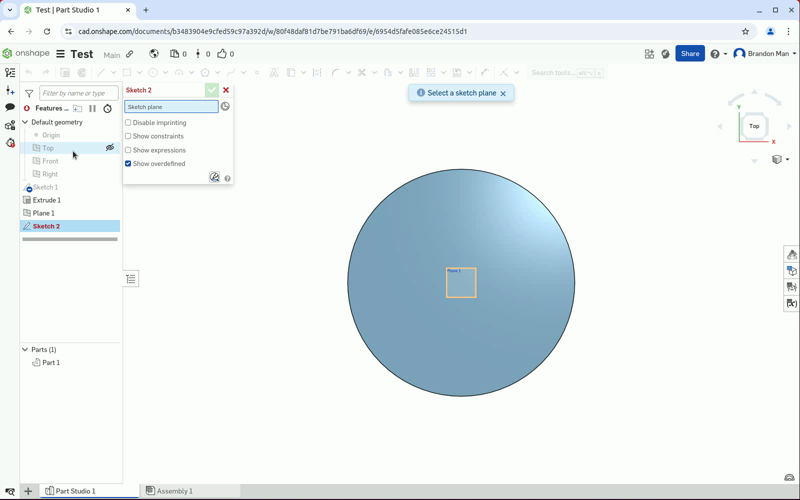
mouse_move(73, 215)
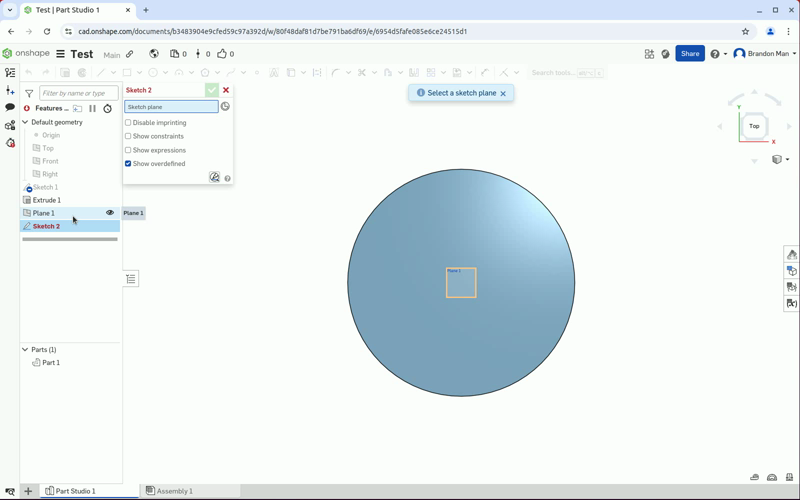
click(73, 215)
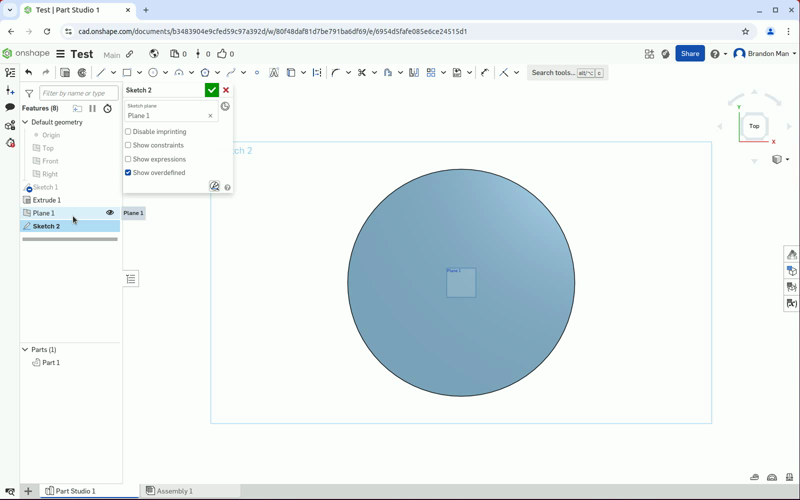
mouse_move(73, 352)
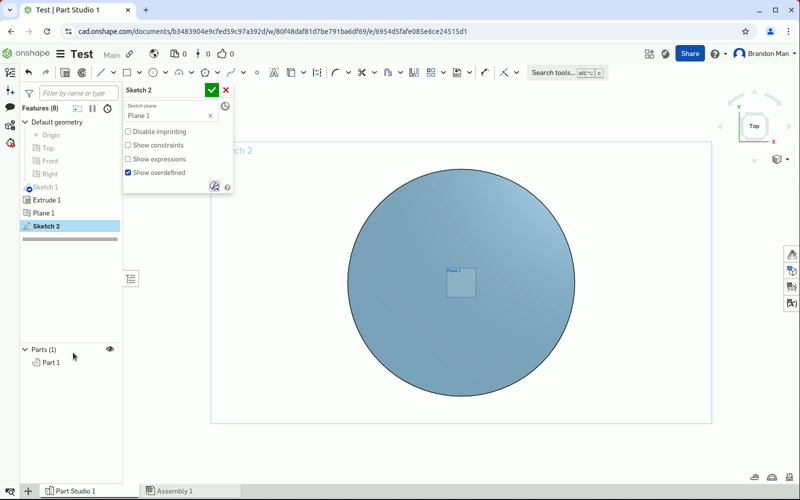
key(y)
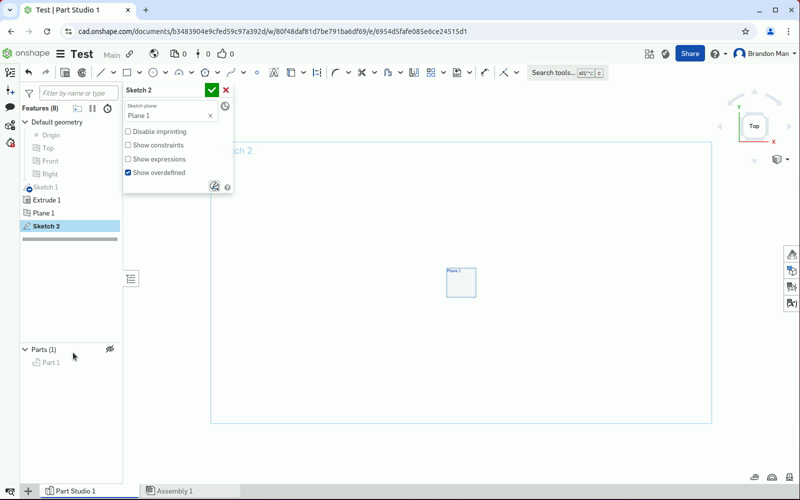
key(l)
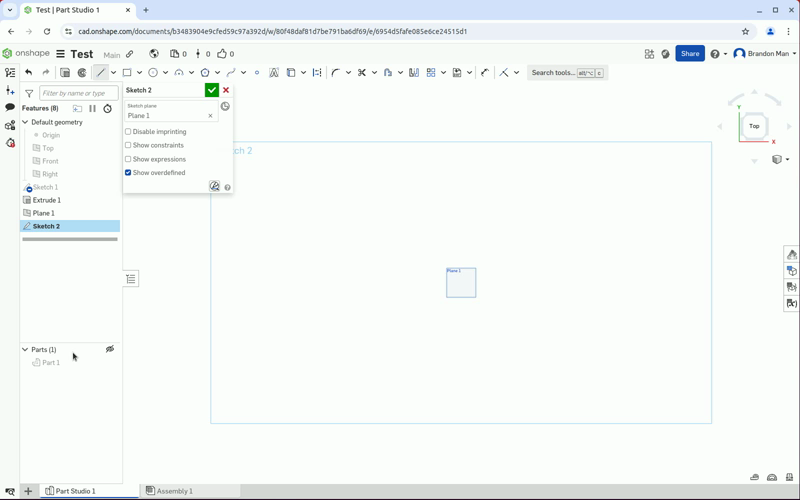
key_down(shift)
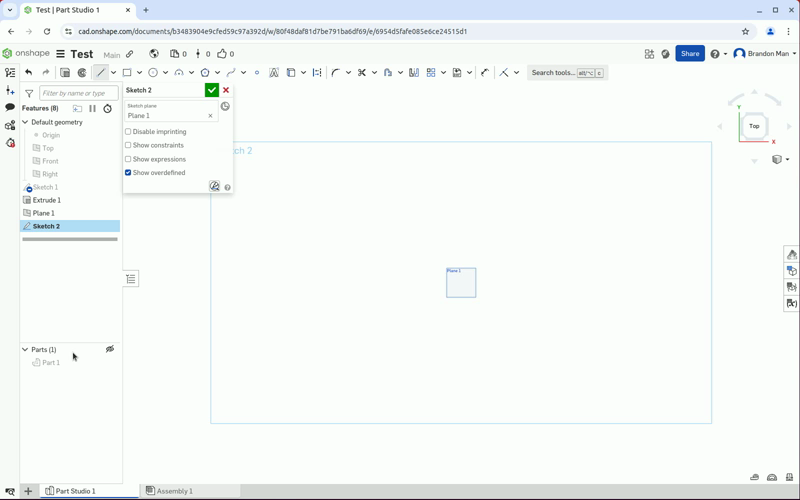
mouse_move(411, 347)
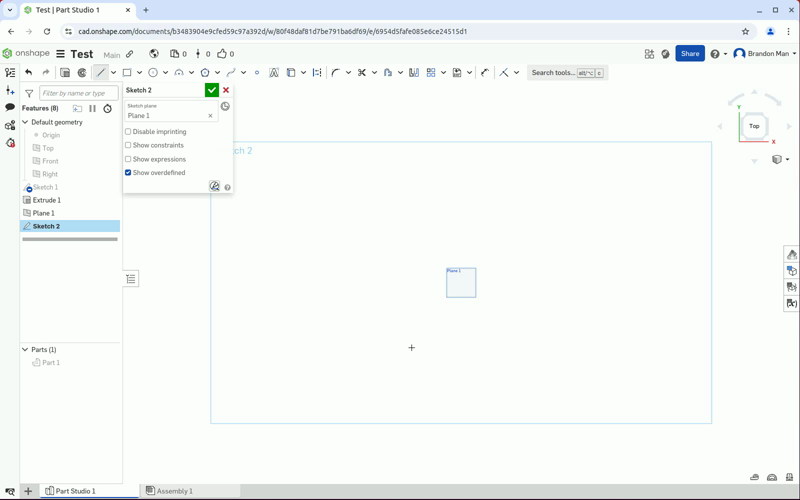
click(411, 347)
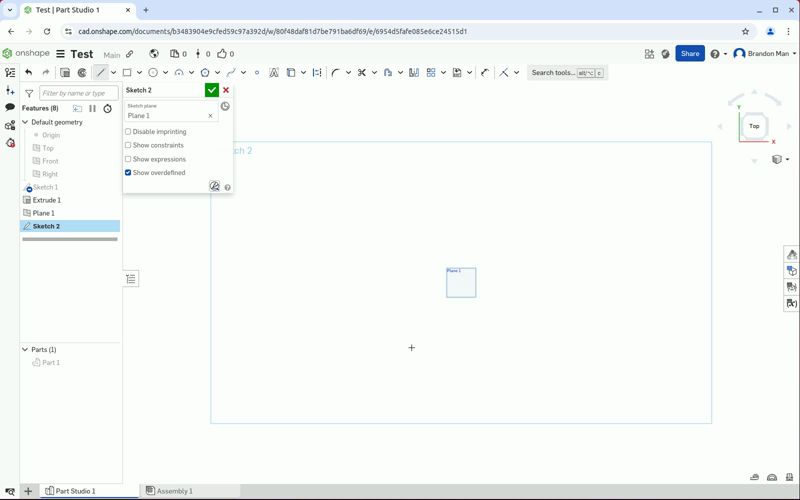
key_up(shift)
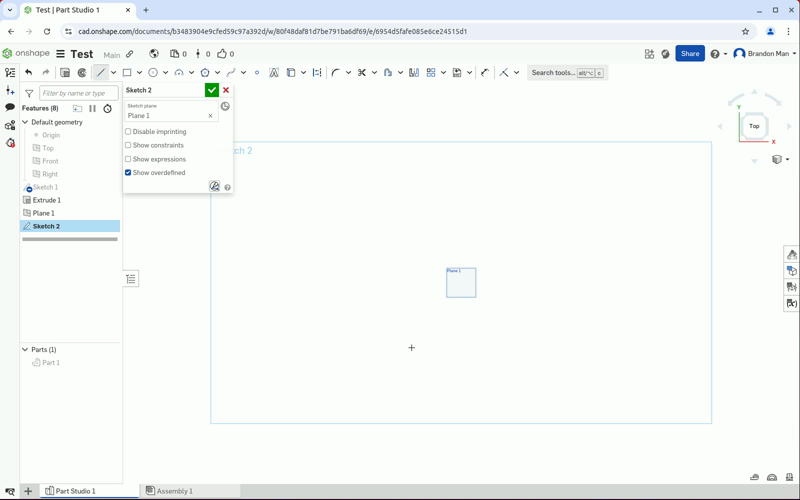
key_down(shift)
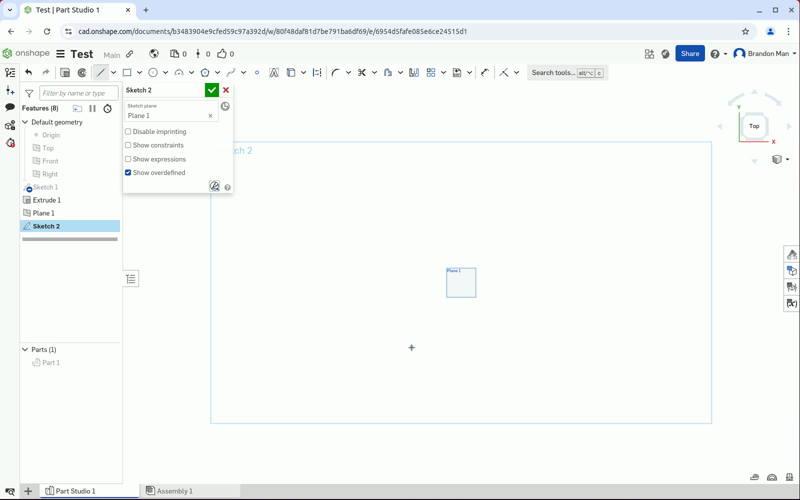
mouse_move(509, 347)
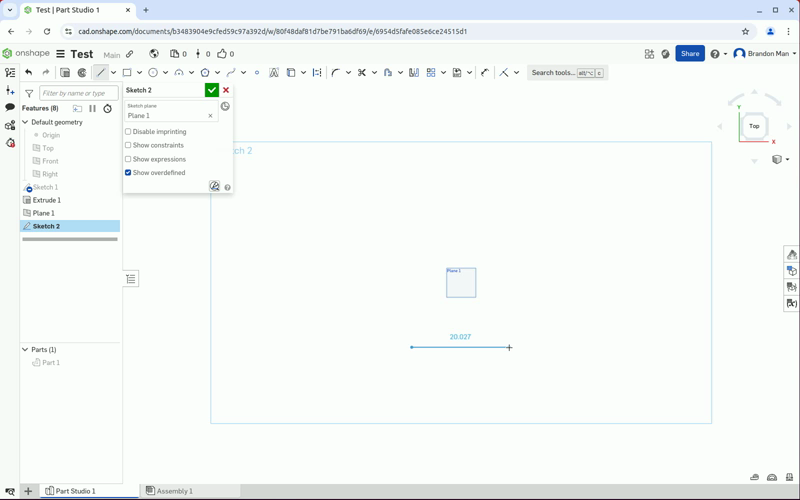
click(509, 347)
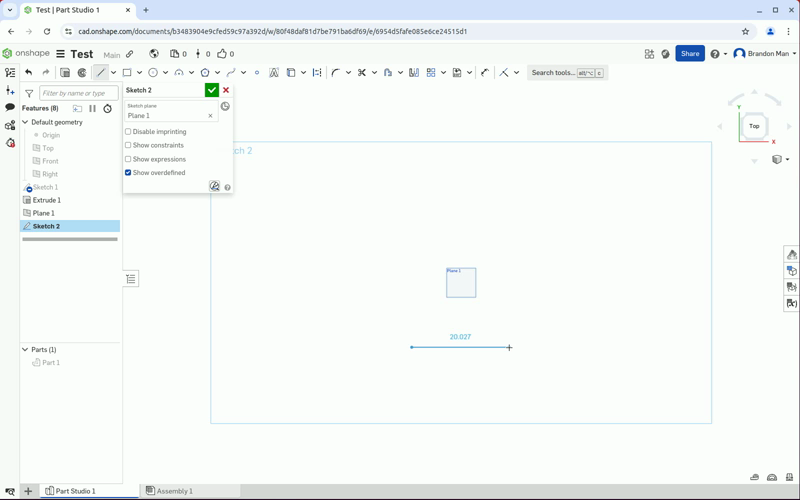
key_up(shift)
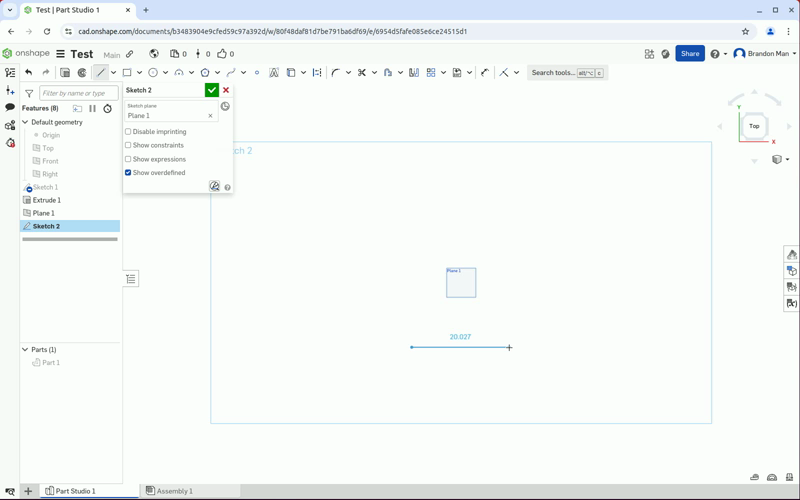
key_down(shift)
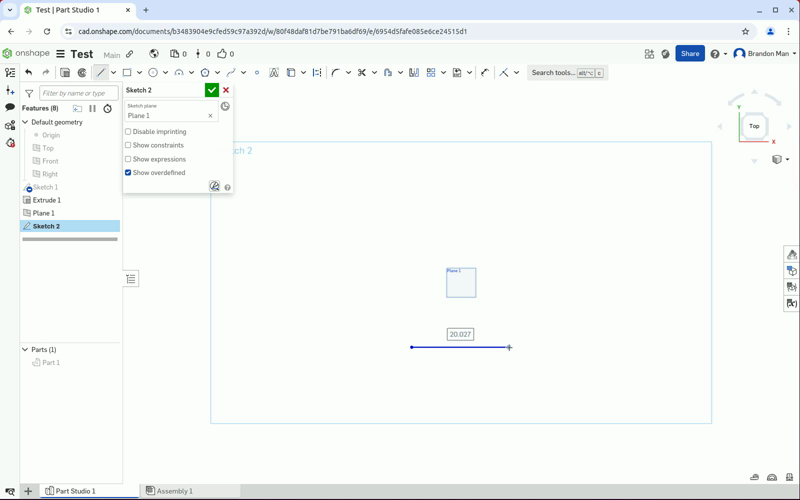
mouse_move(509, 218)
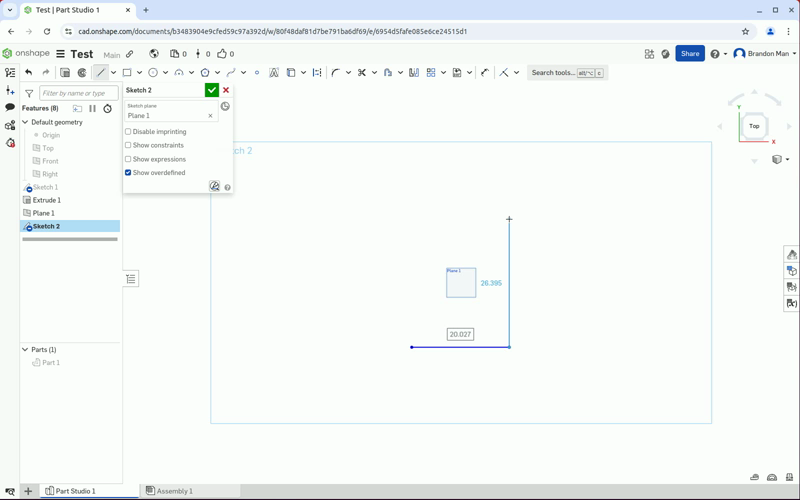
click(509, 218)
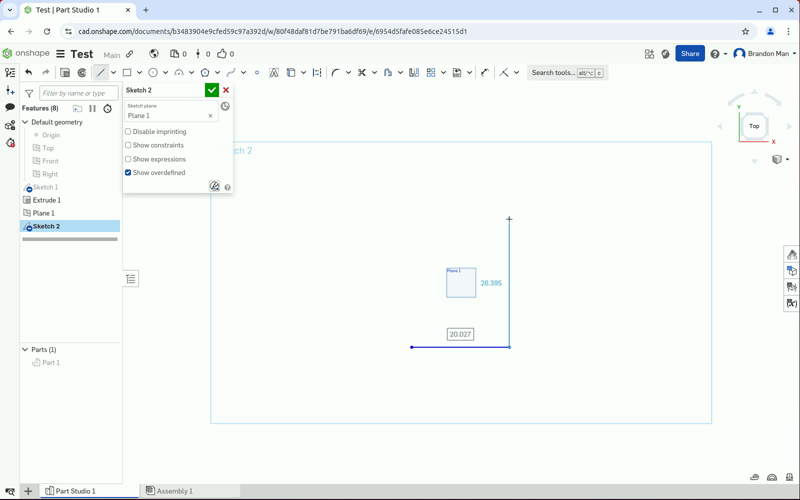
key_up(shift)
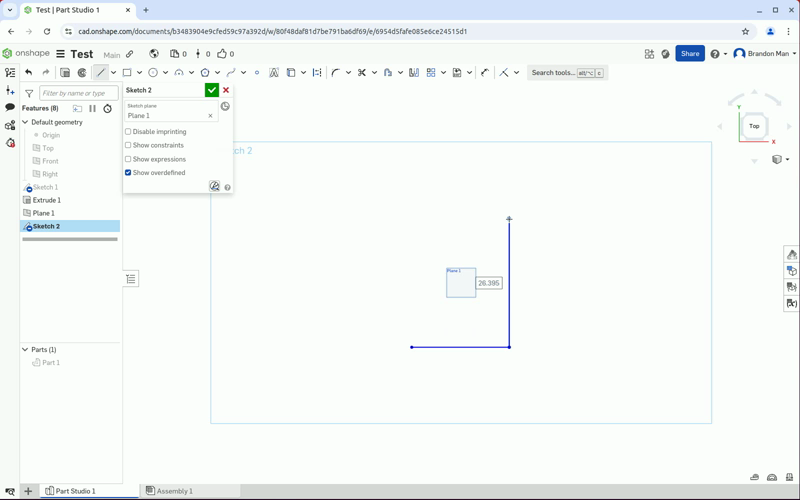
key_down(shift)
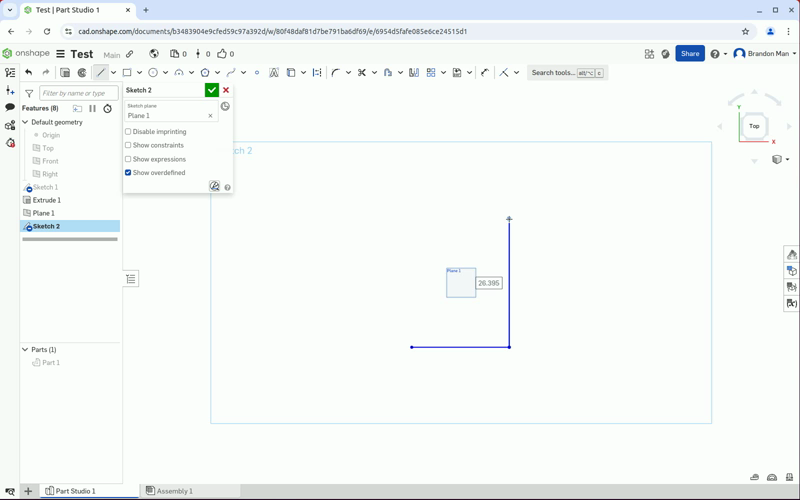
mouse_move(411, 218)
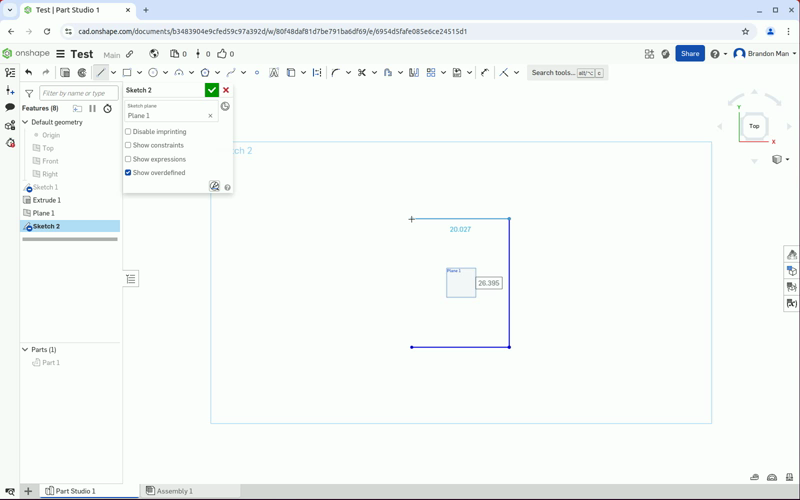
click(411, 218)
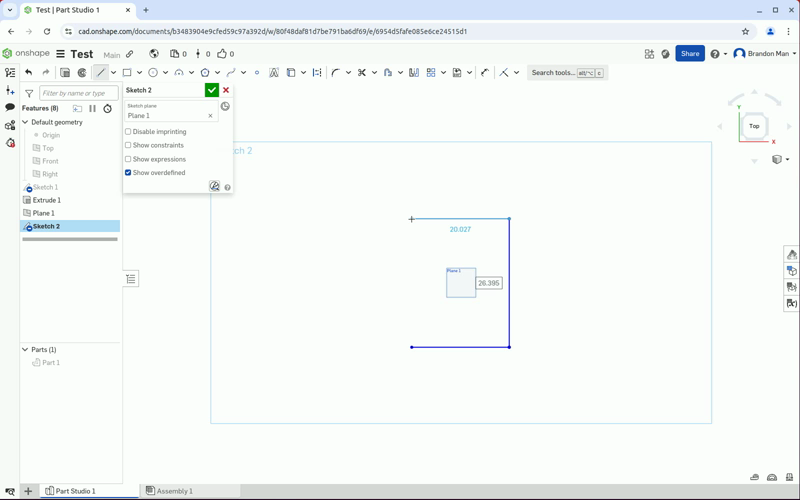
key_up(shift)
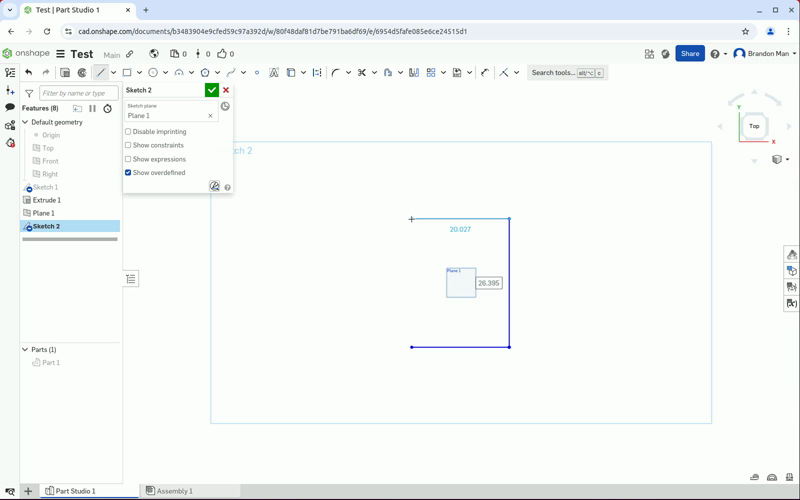
key_down(shift)
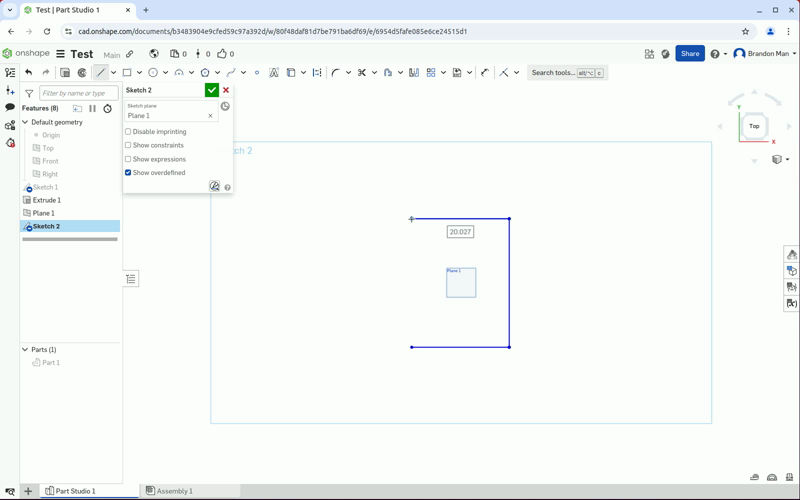
mouse_move(411, 347)
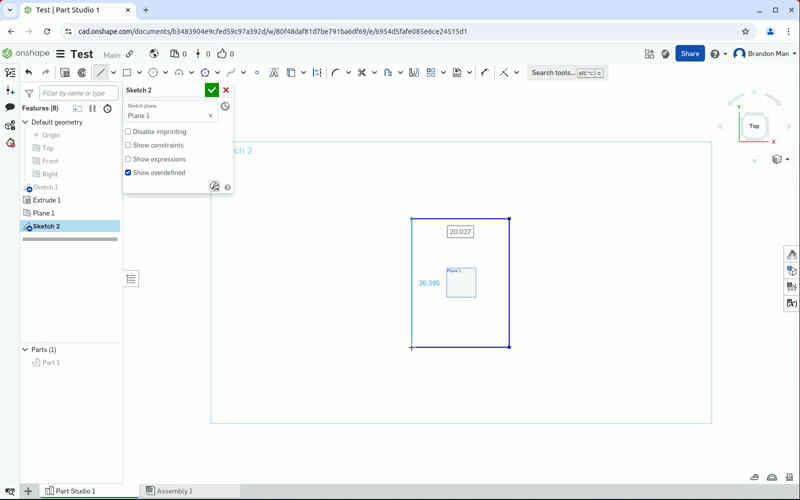
key_up(shift)
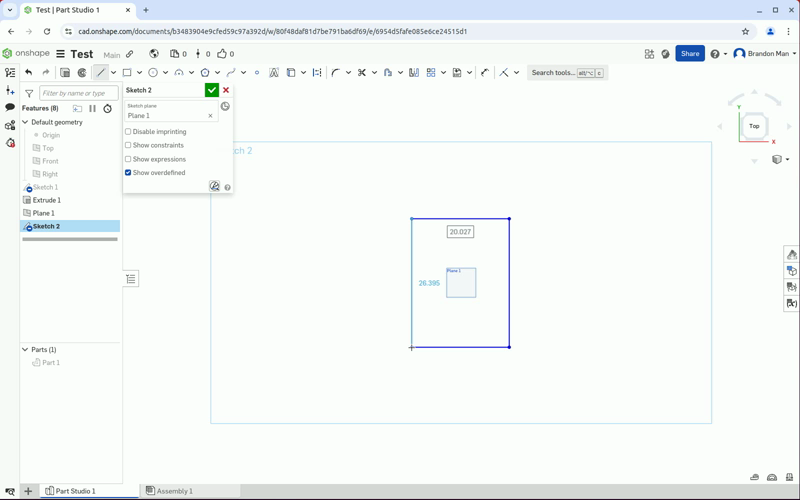
click(411, 347)
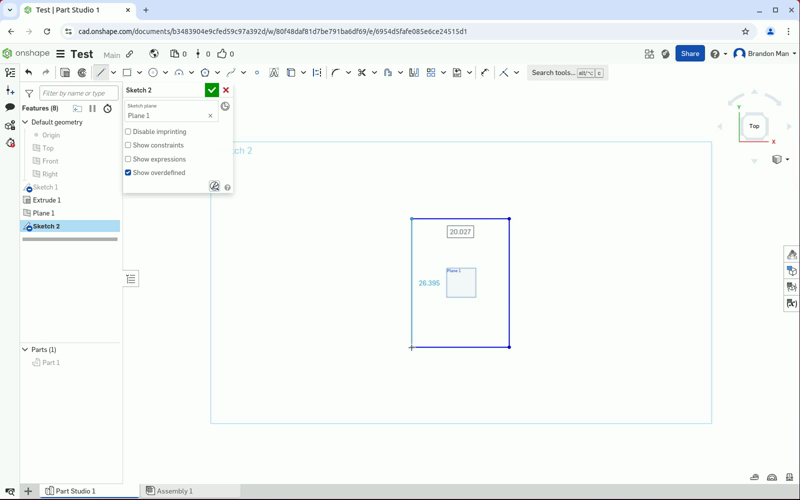
key(esc)
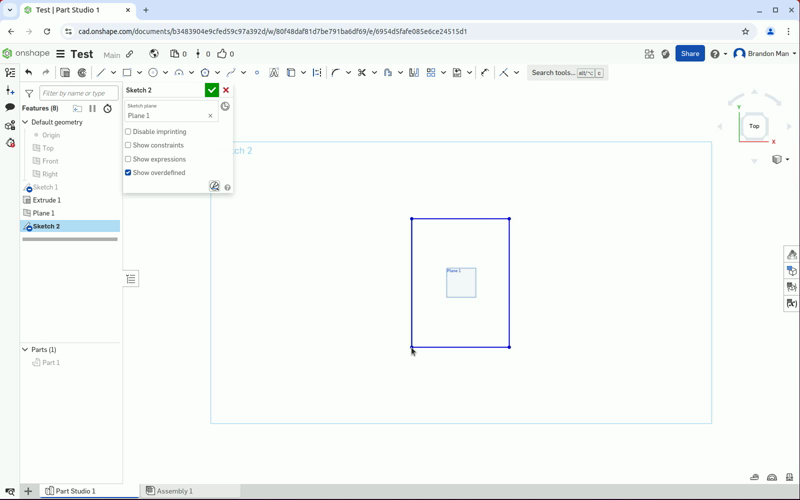
mouse_move(475, 298)
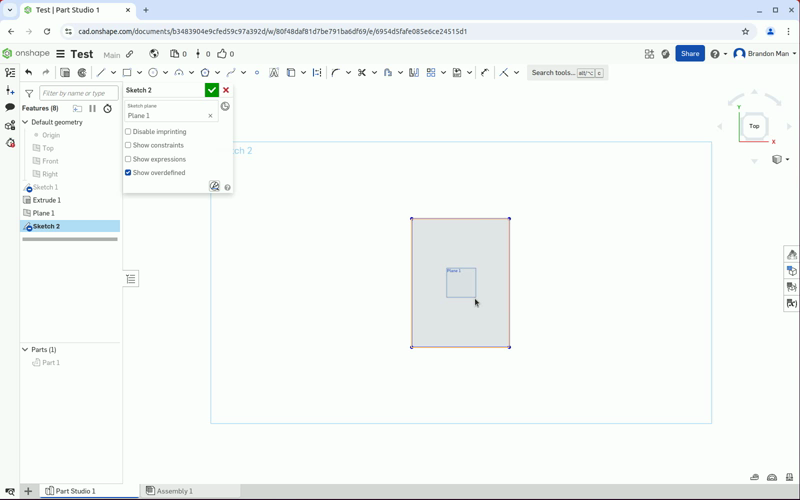
click(475, 298)
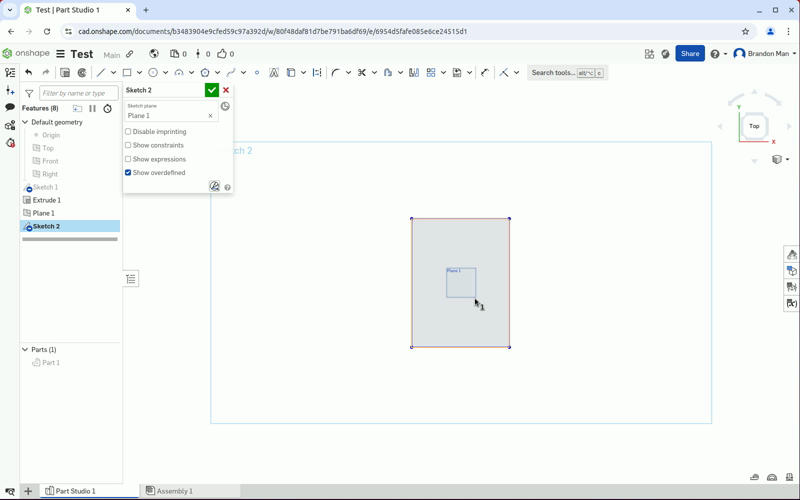
mouse_move(73, 352)
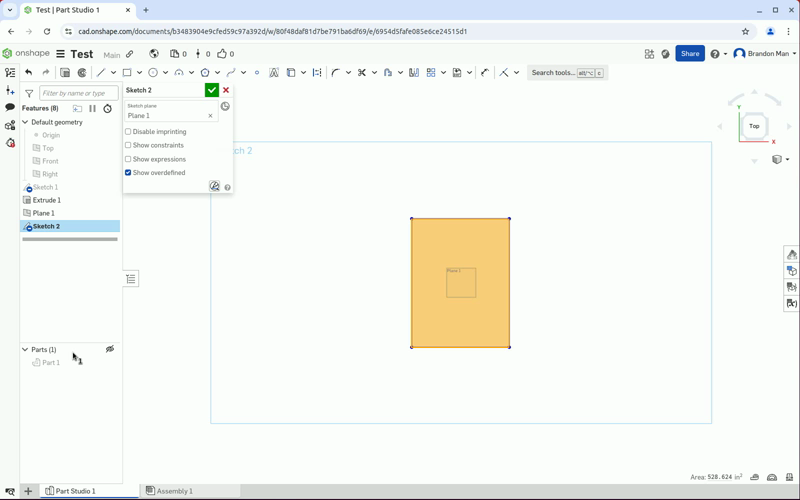
key(shift+y)
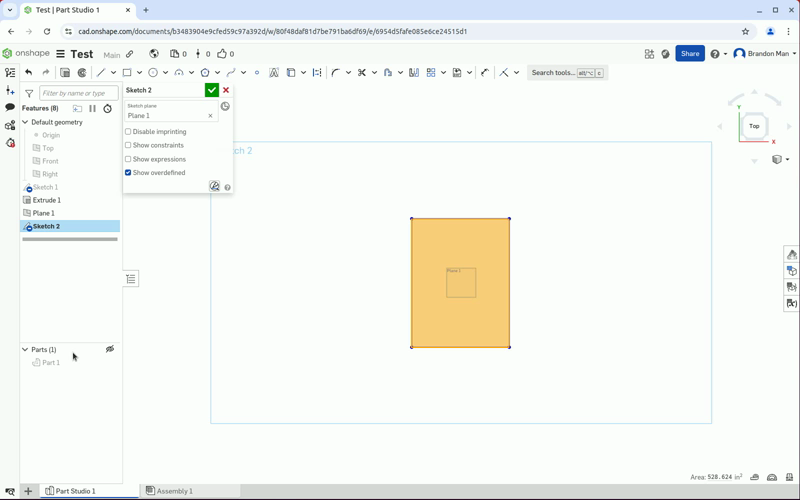
key(shift+e)
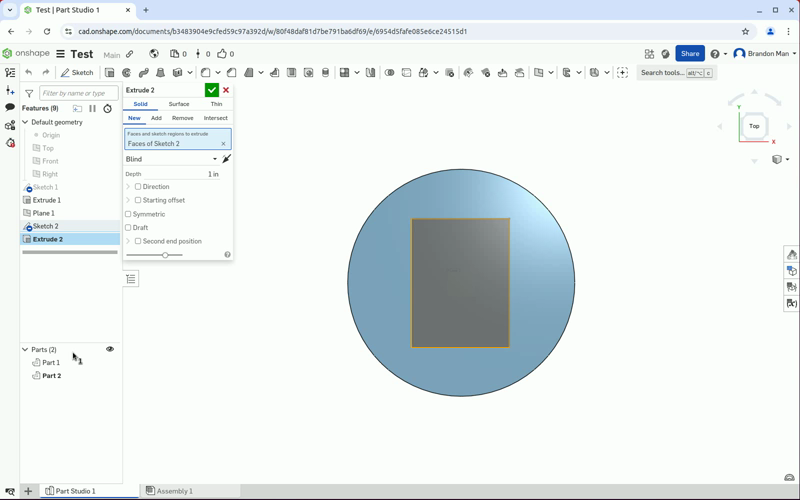
mouse_move(143, 106)
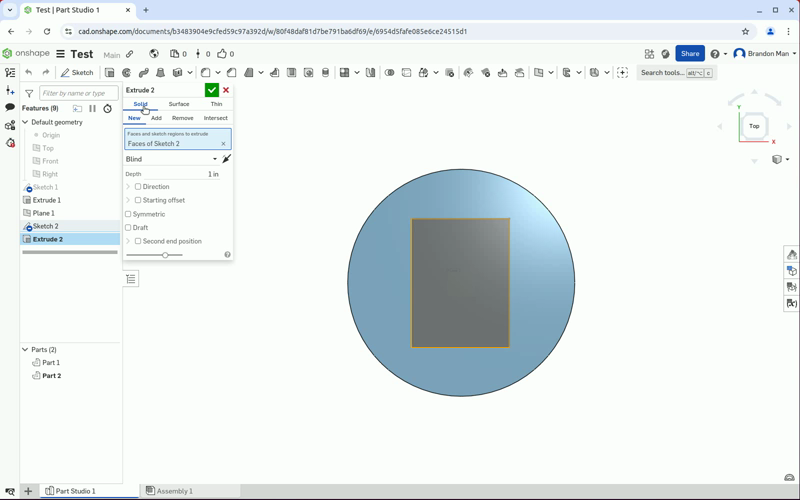
click(143, 106)
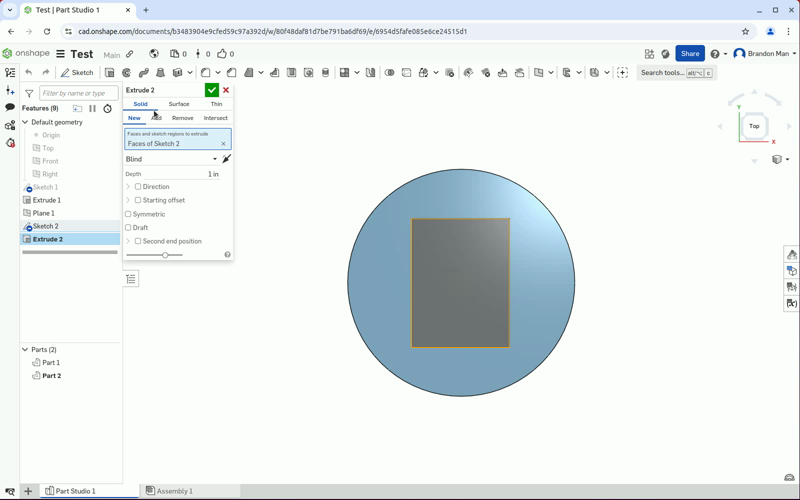
mouse_move(186, 120)
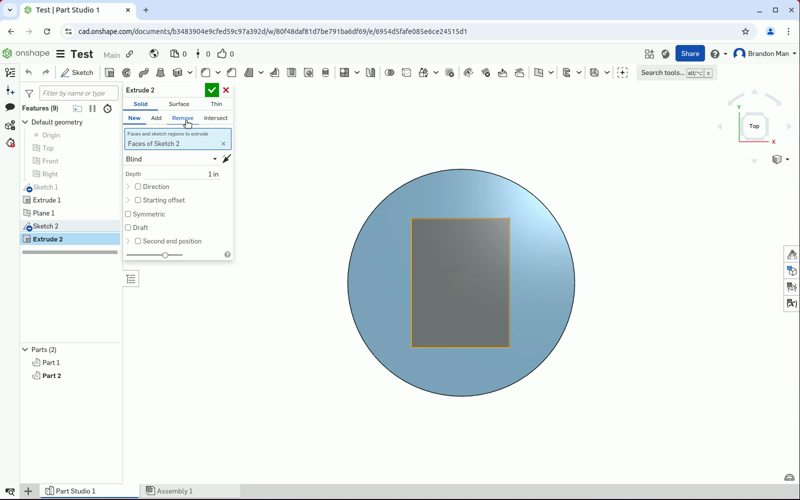
click(186, 120)
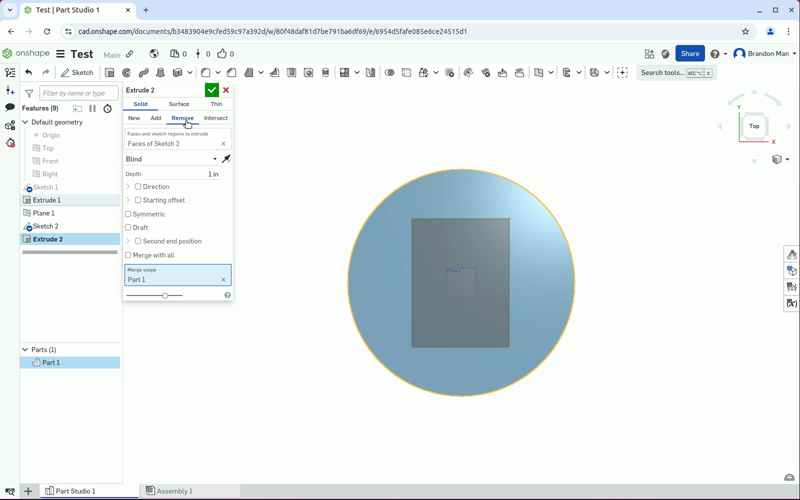
key(tab, 4)
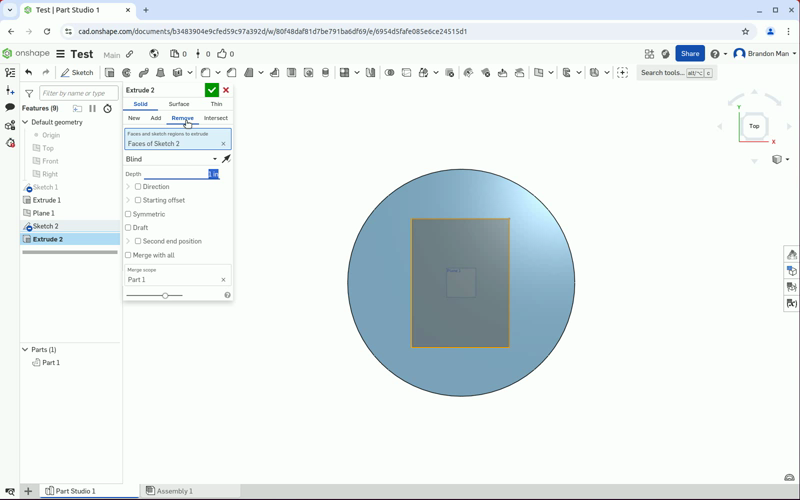
text(5.777)
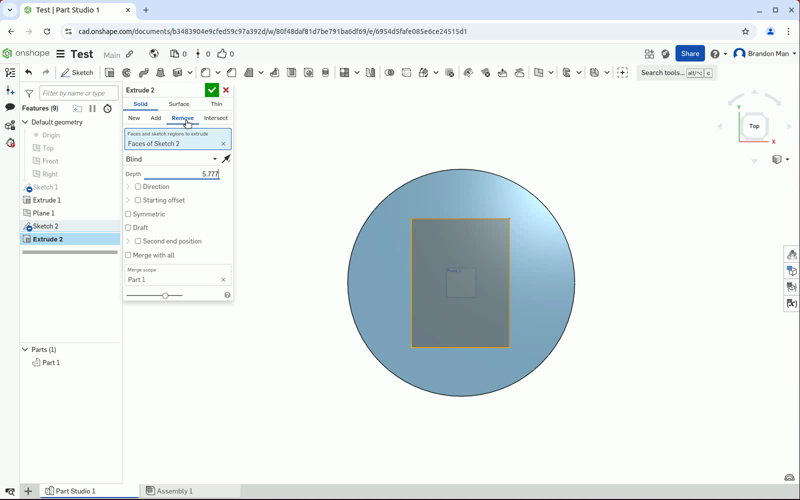
key(tab, 6)
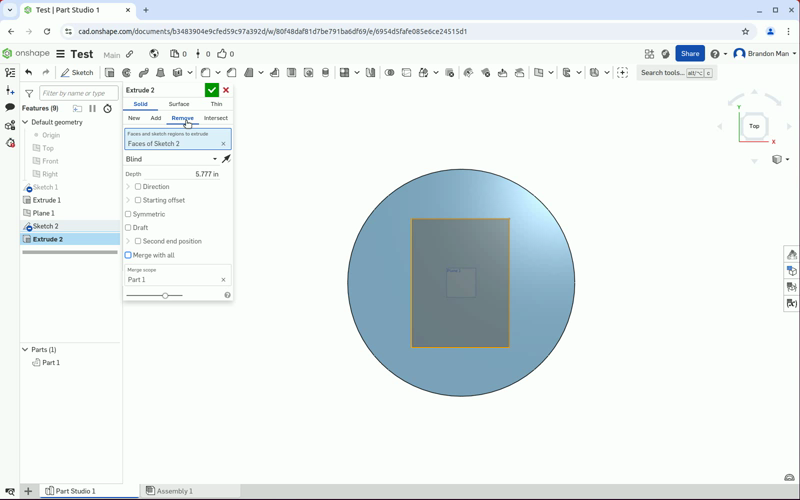
key(space)
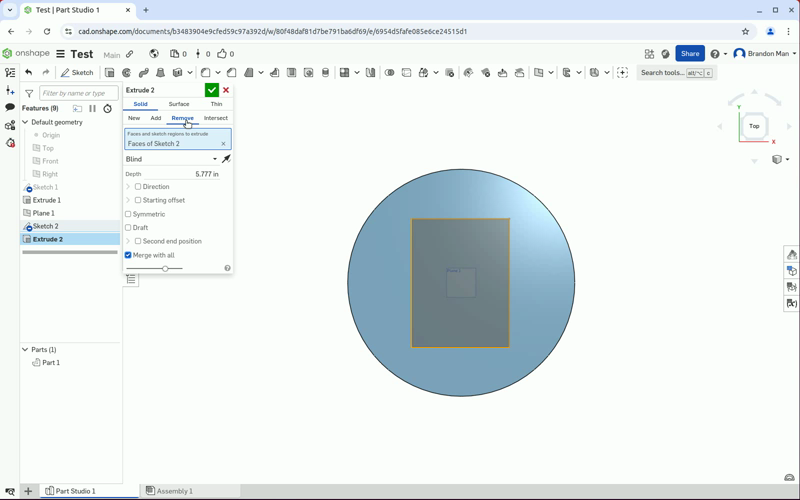
key(enter)
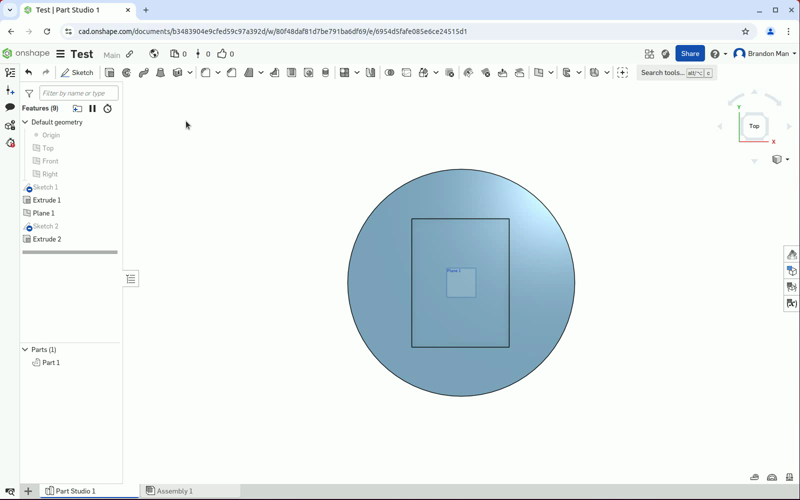
key(shift+h)
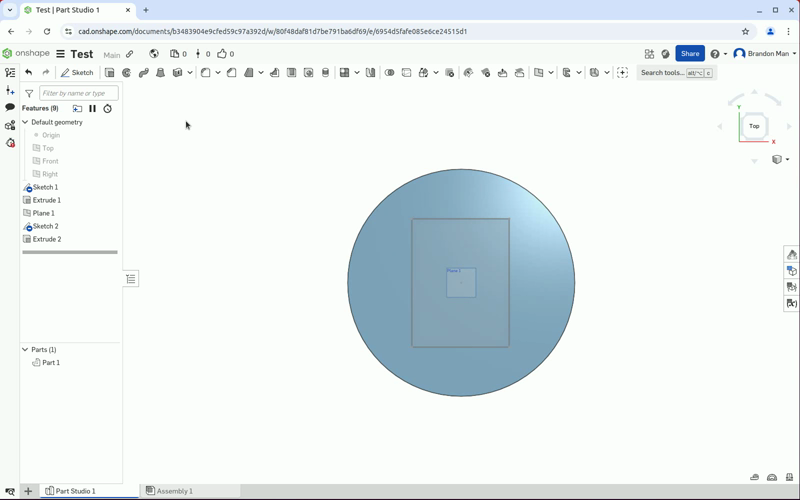
key(shift+h)
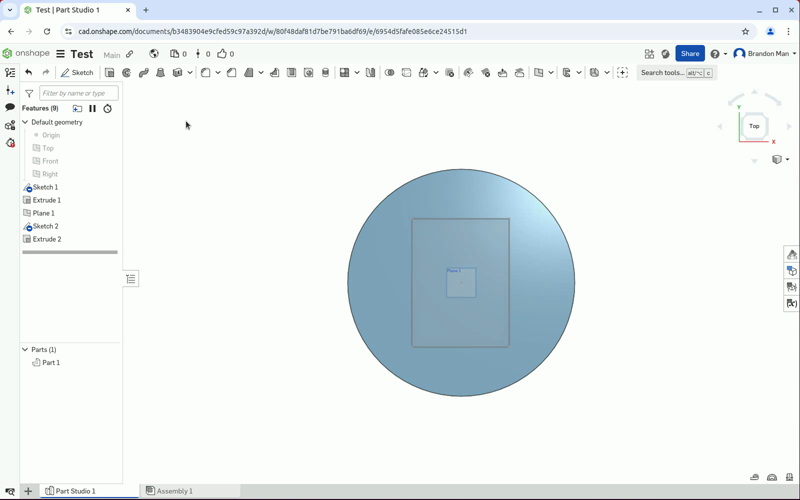
key(shift+7)
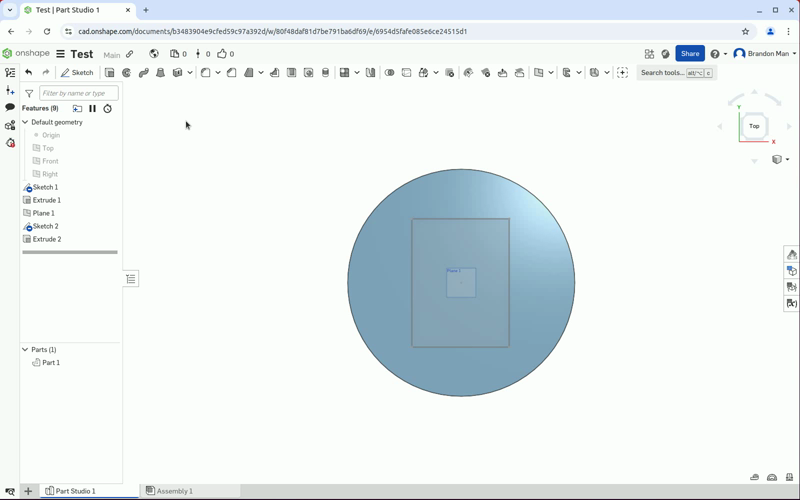
key(up, 3)
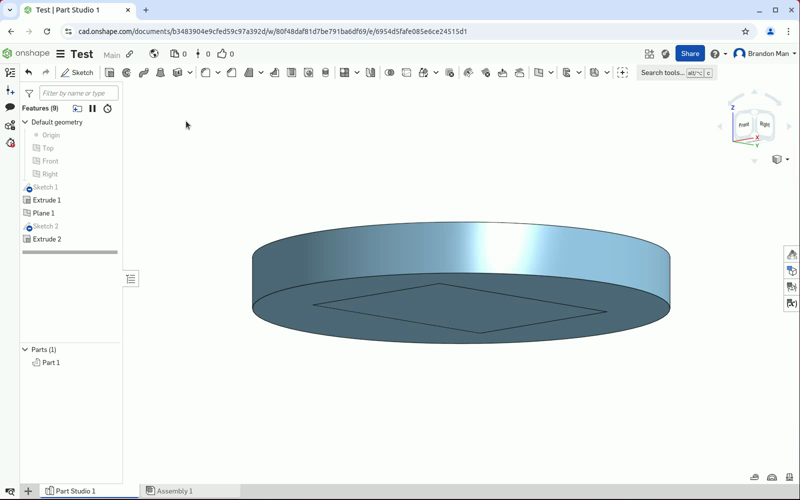
key(left, 3)
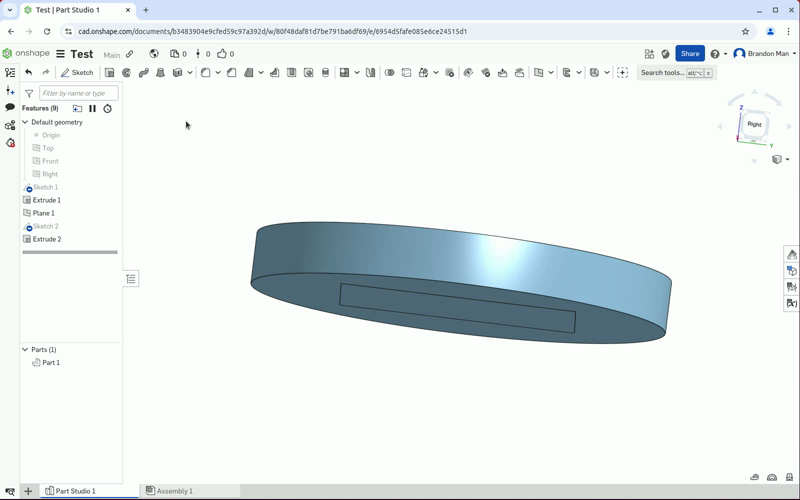
key(right, 3)
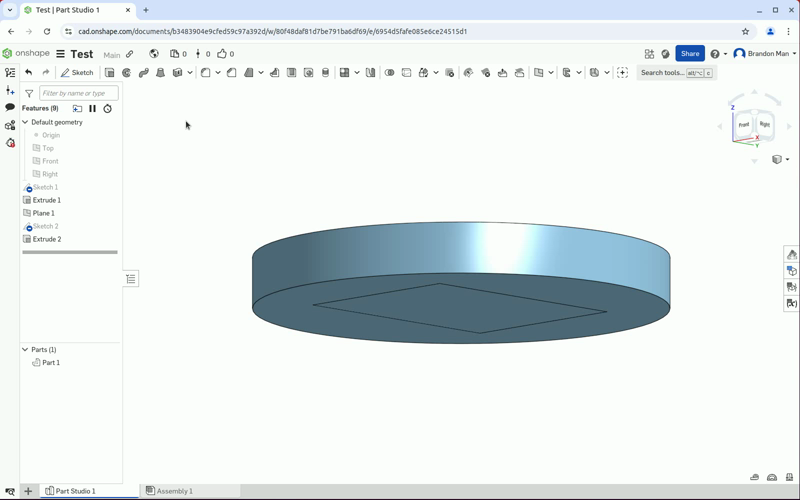
key(down, 3)
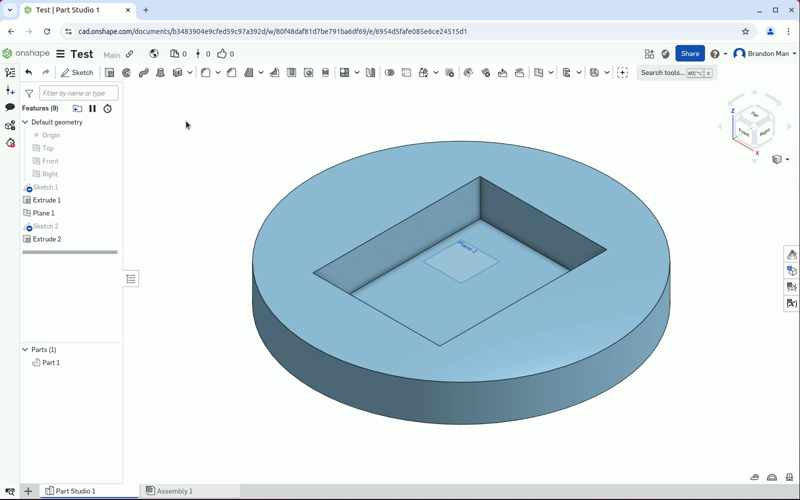
mouse_move(73, 189)
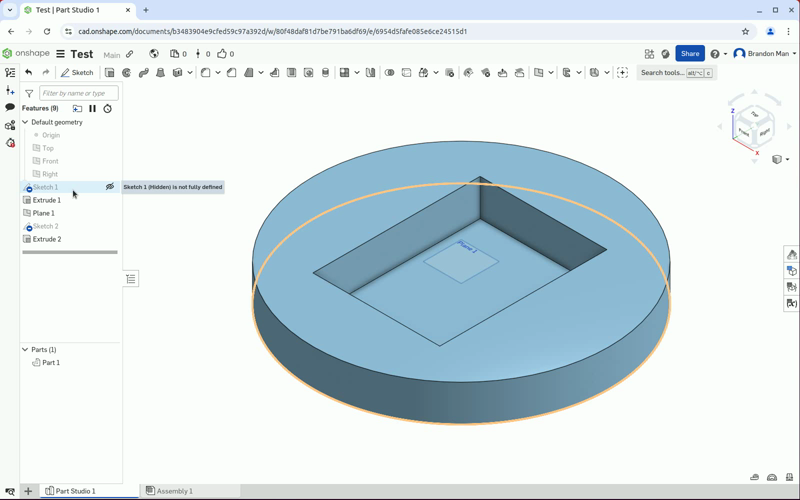
click(73, 189)